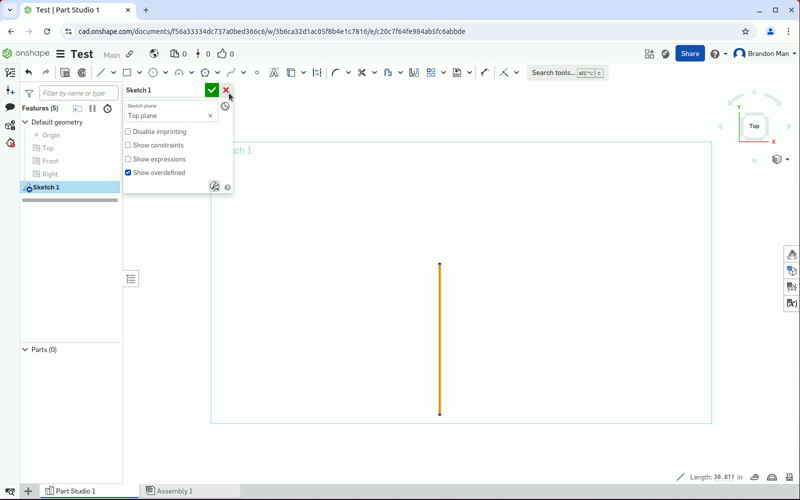
key(shift+h)
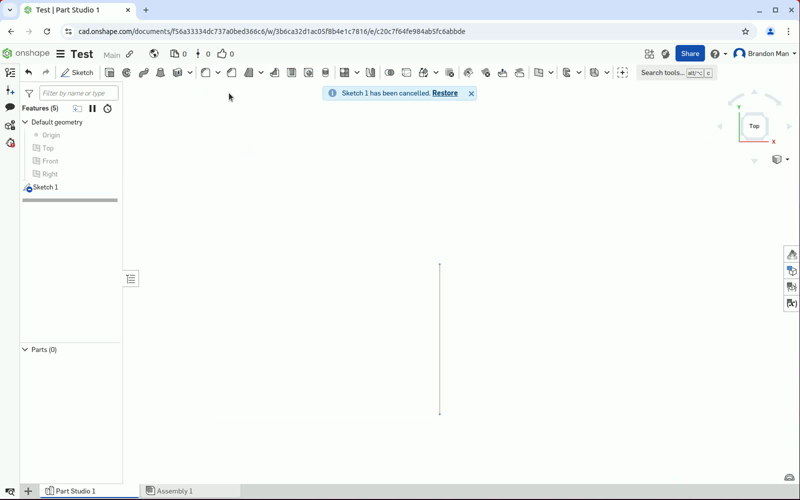
key(shift+s)
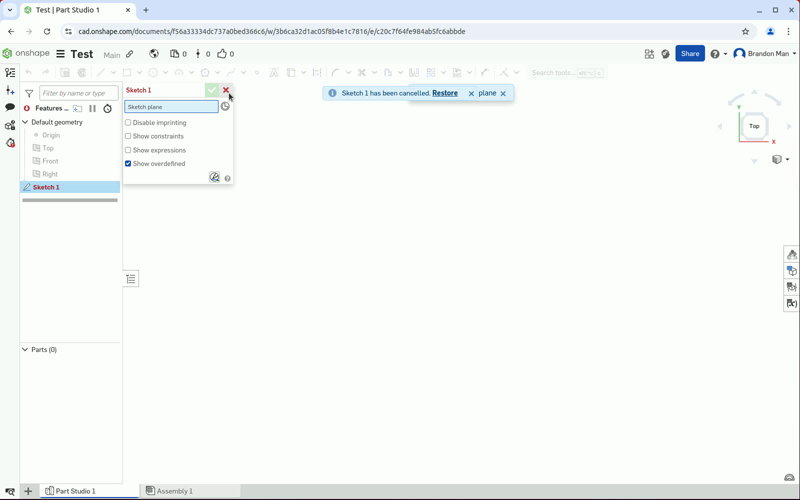
mouse_move(73, 150)
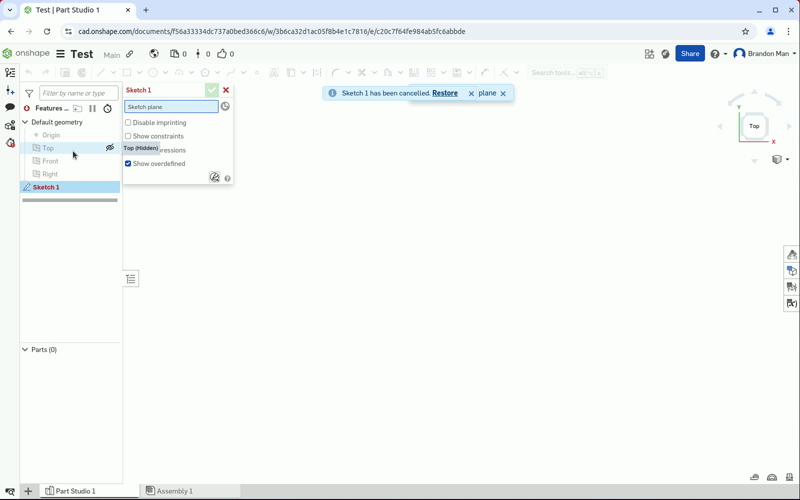
click(73, 150)
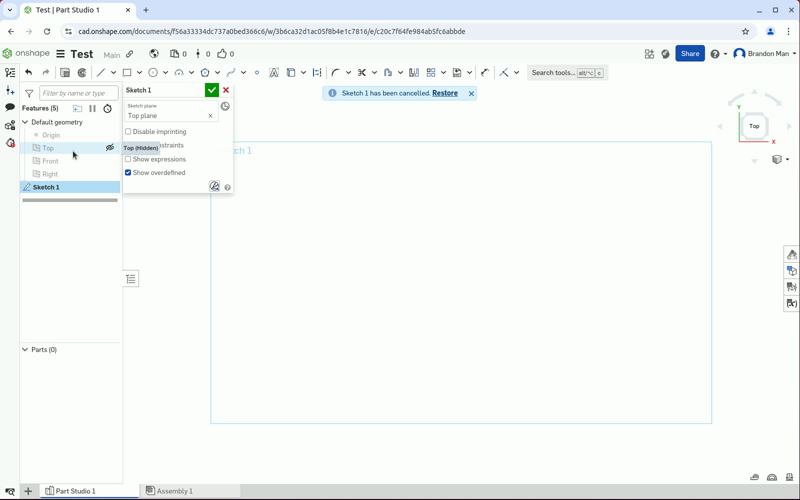
mouse_move(73, 352)
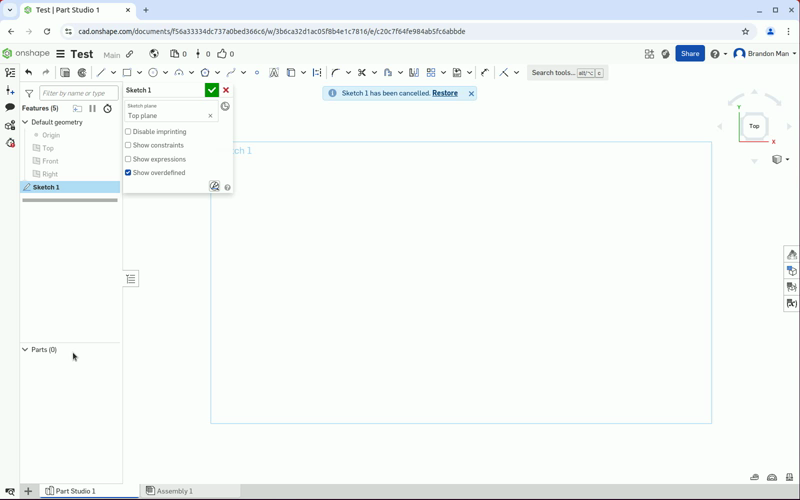
key(y)
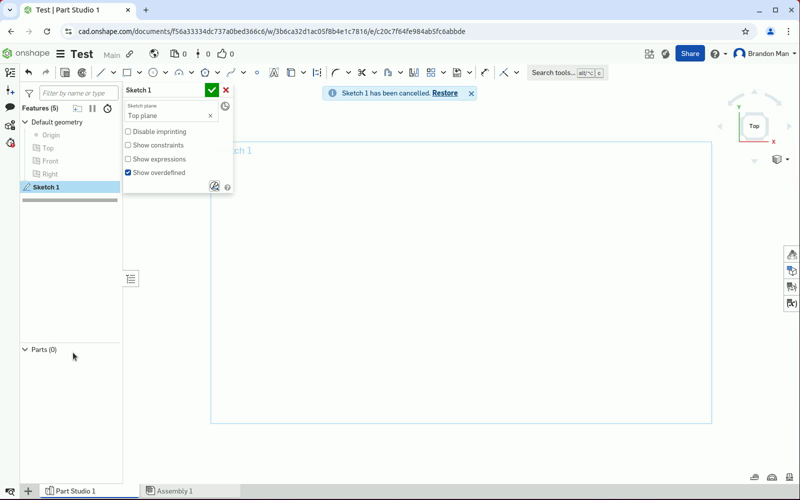
key(l)
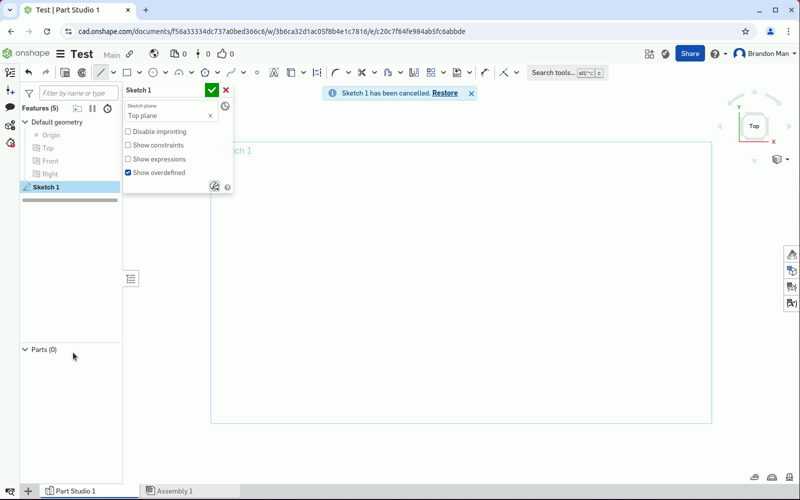
key_down(shift)
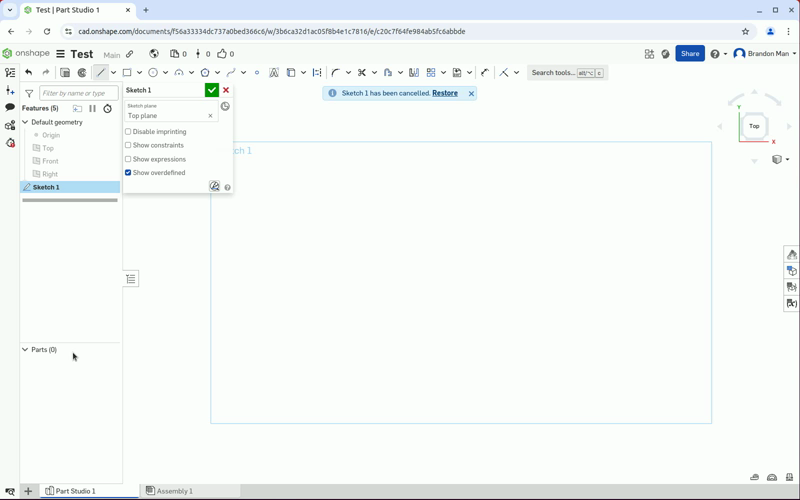
mouse_move(460, 339)
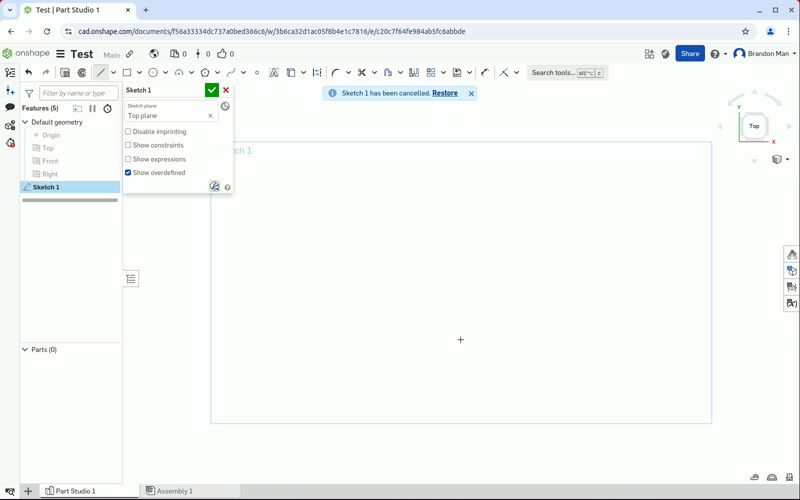
click(460, 339)
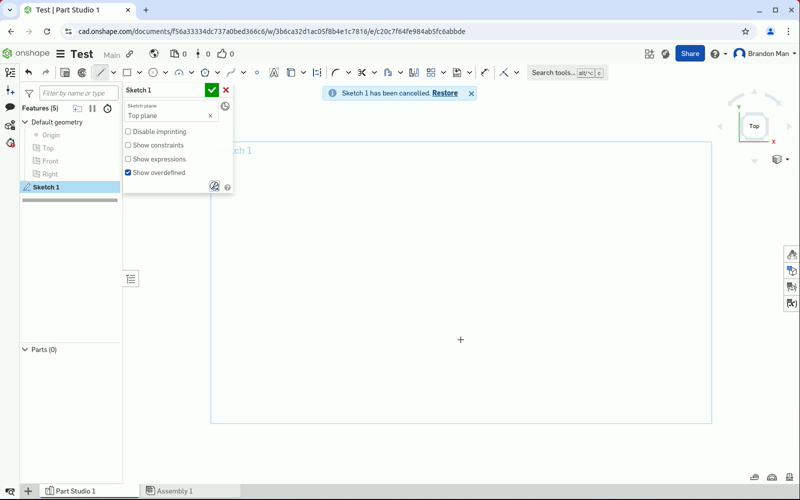
key_up(shift)
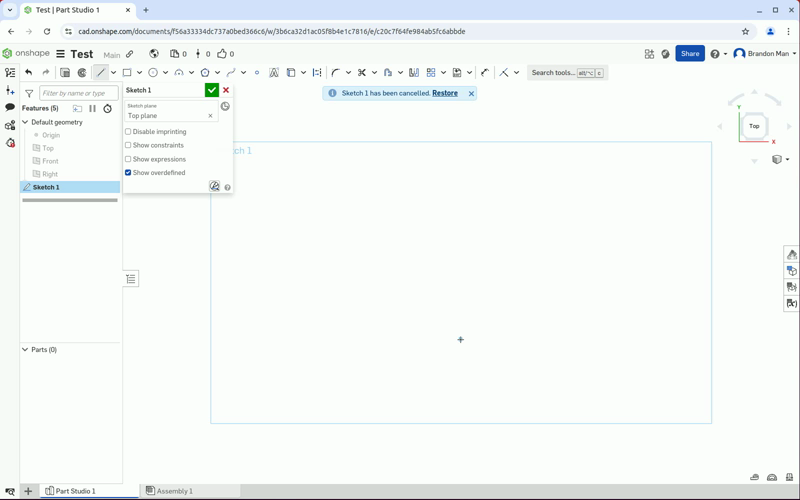
key_down(shift)
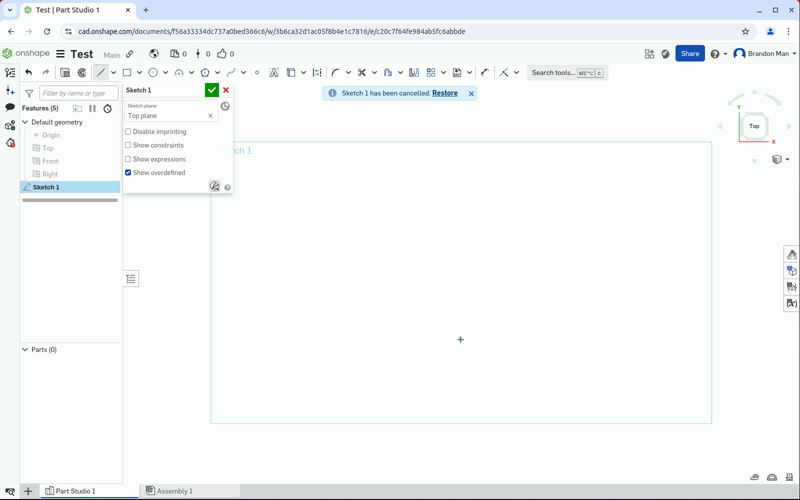
mouse_move(573, 339)
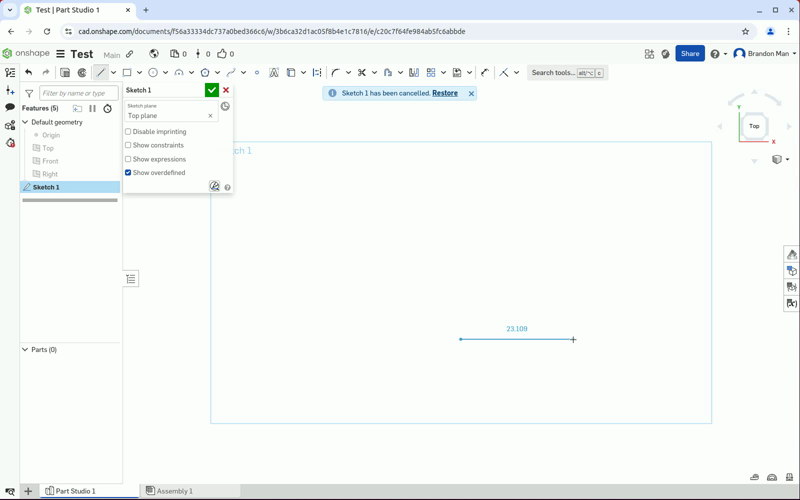
click(573, 339)
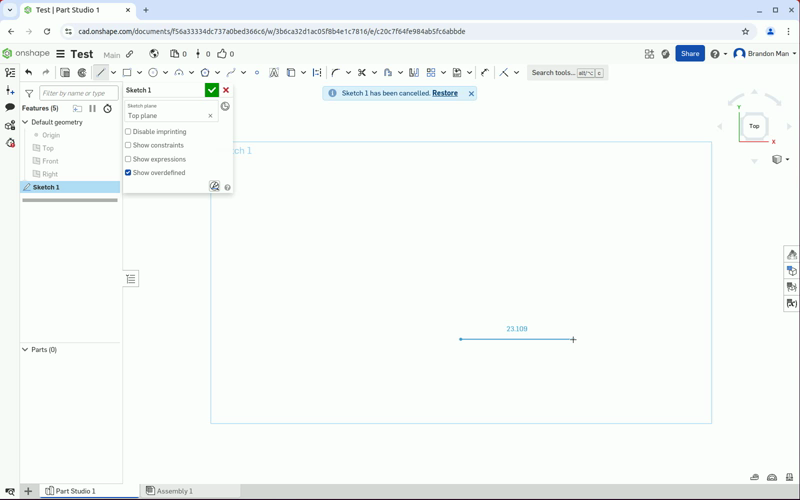
key_up(shift)
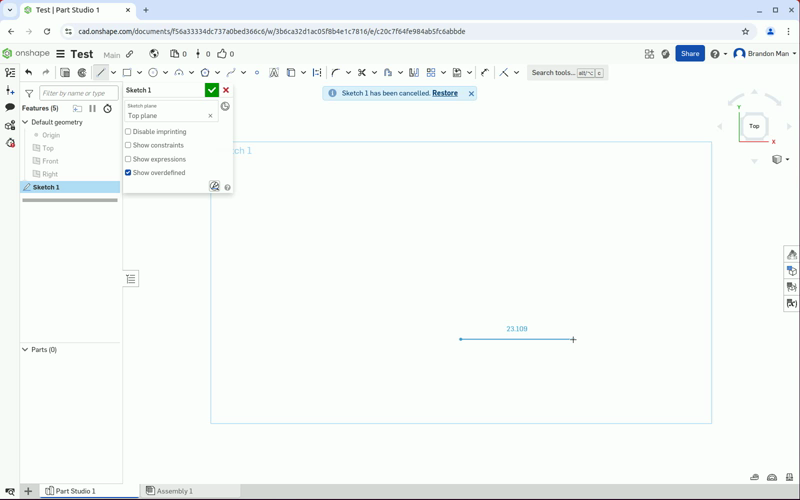
key_down(shift)
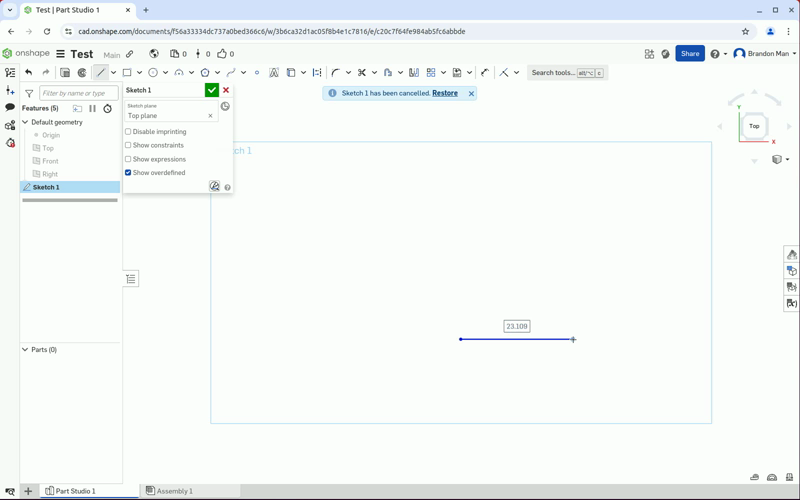
mouse_move(573, 226)
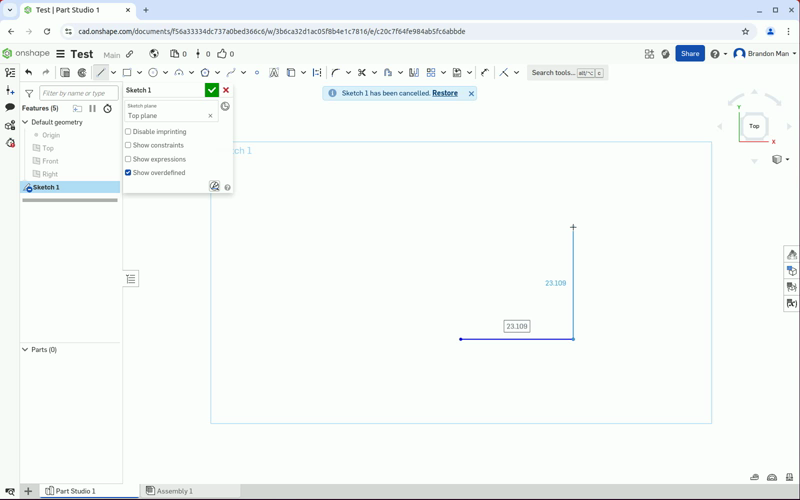
click(573, 226)
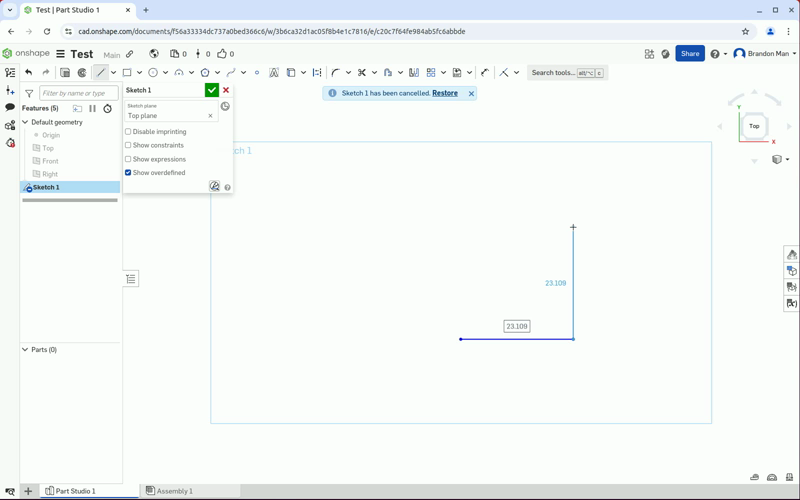
key_up(shift)
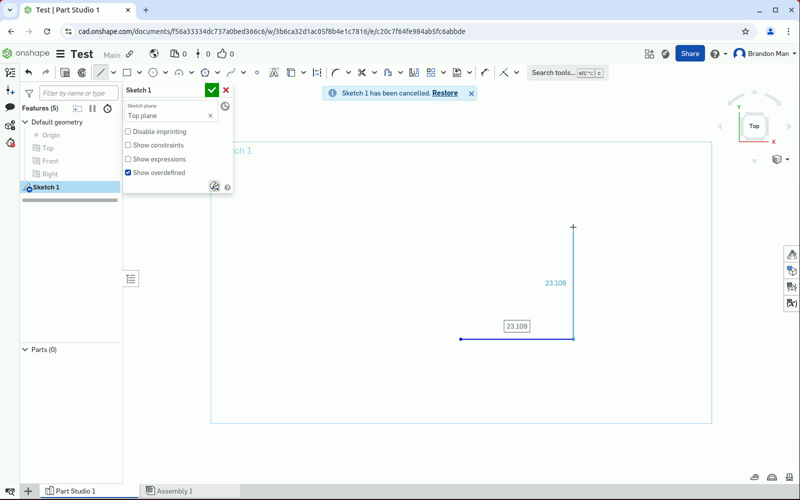
key_down(shift)
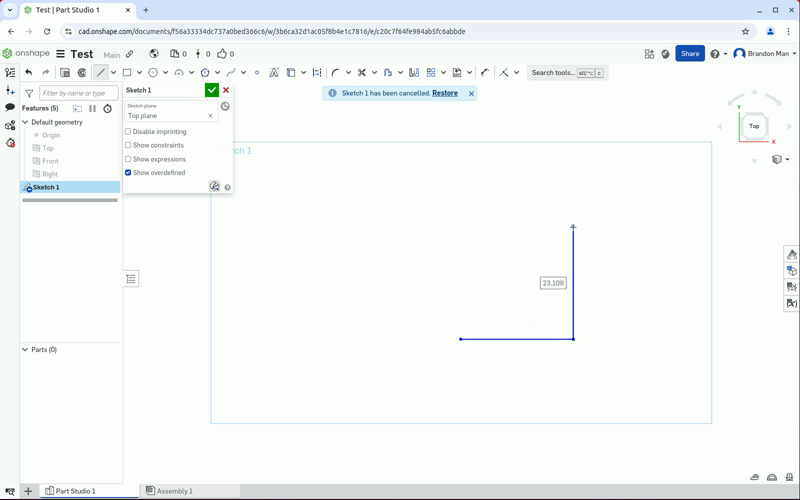
mouse_move(460, 226)
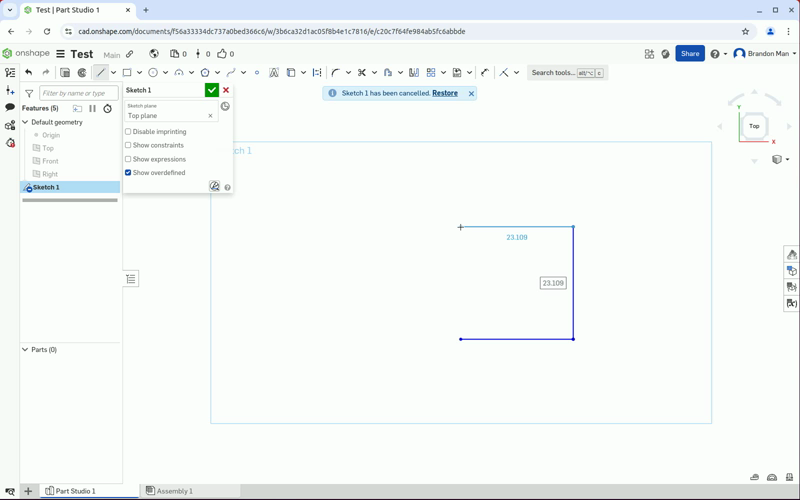
click(460, 226)
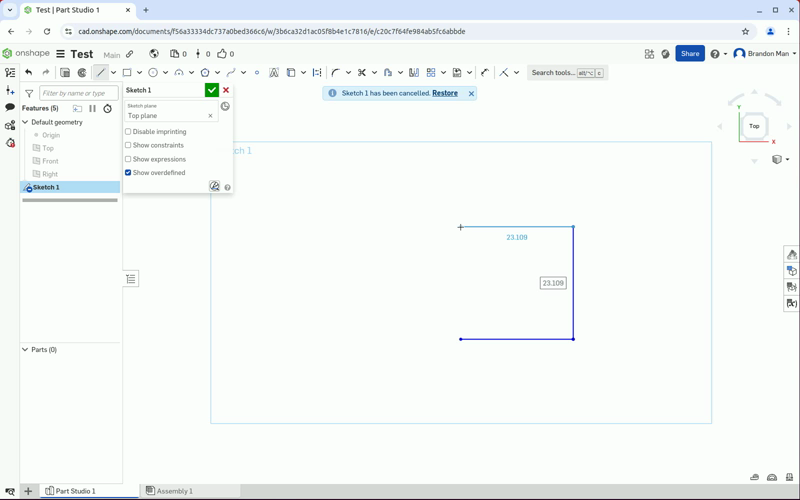
key_up(shift)
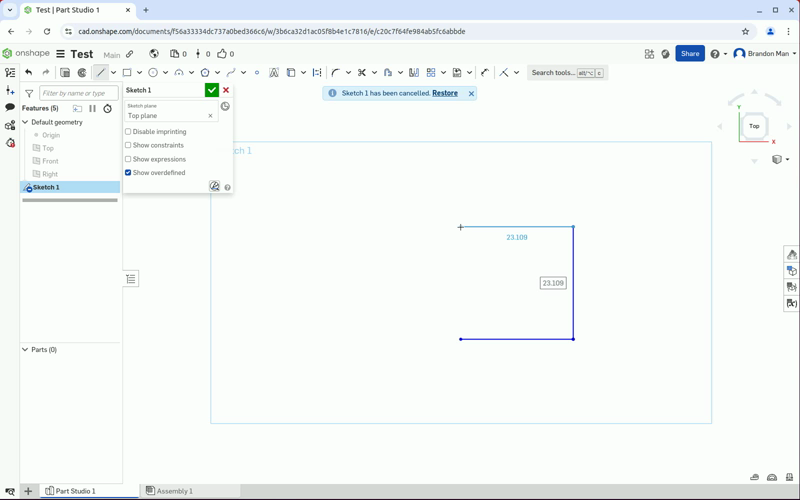
key_down(shift)
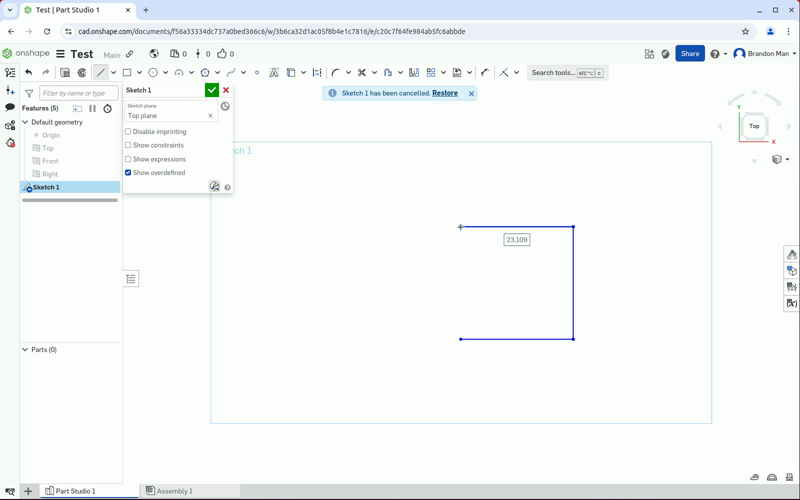
mouse_move(490, 226)
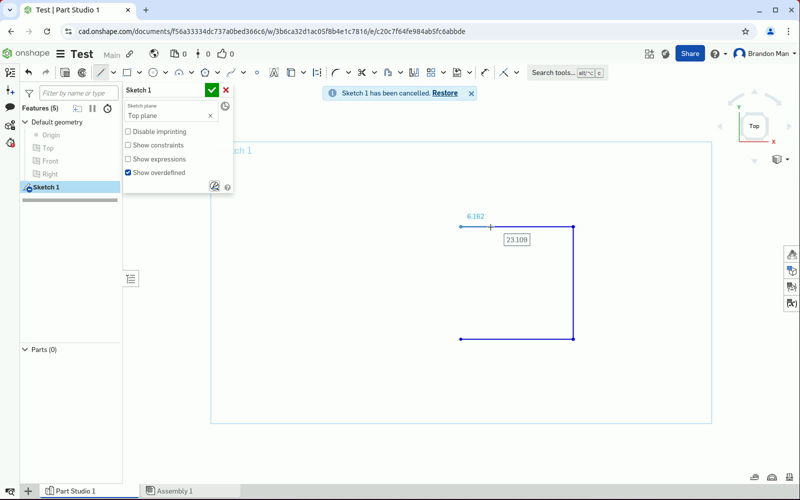
mouse_move(460, 282)
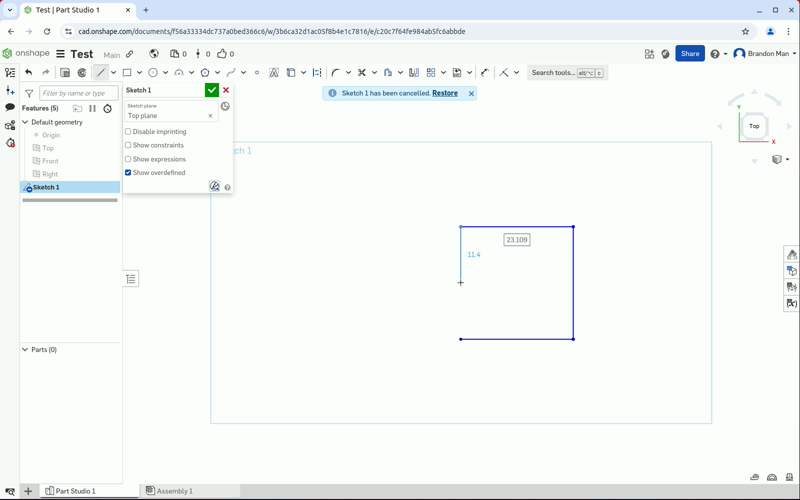
click(460, 282)
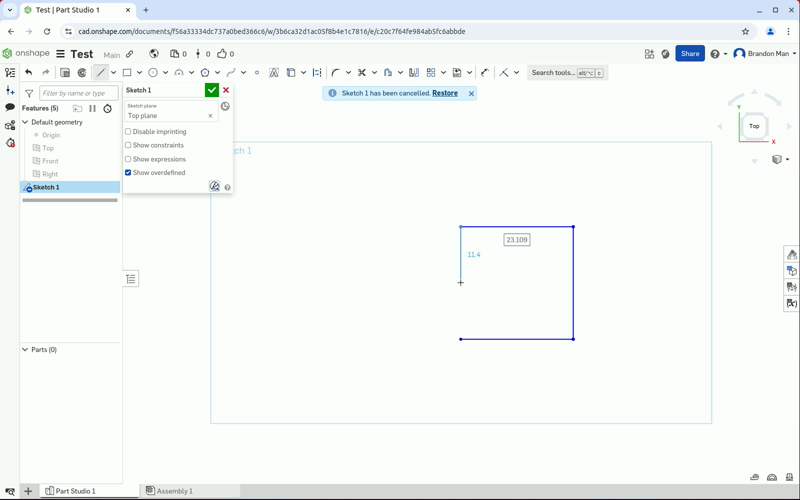
key_up(shift)
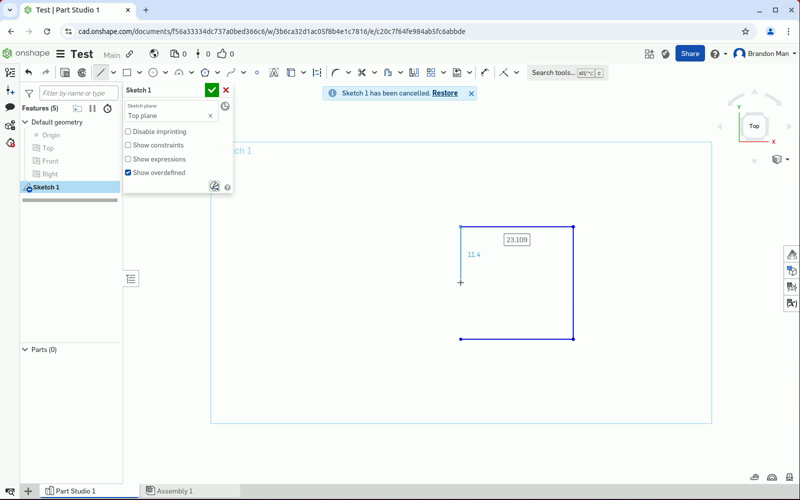
mouse_move(490, 282)
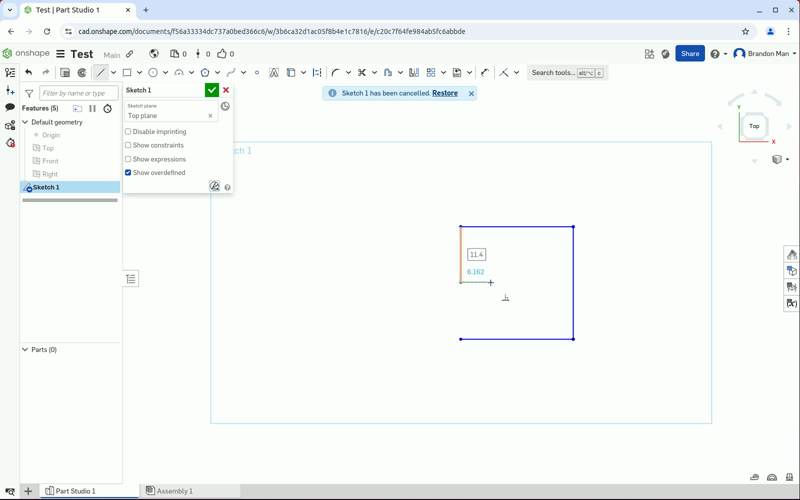
key_down(shift)
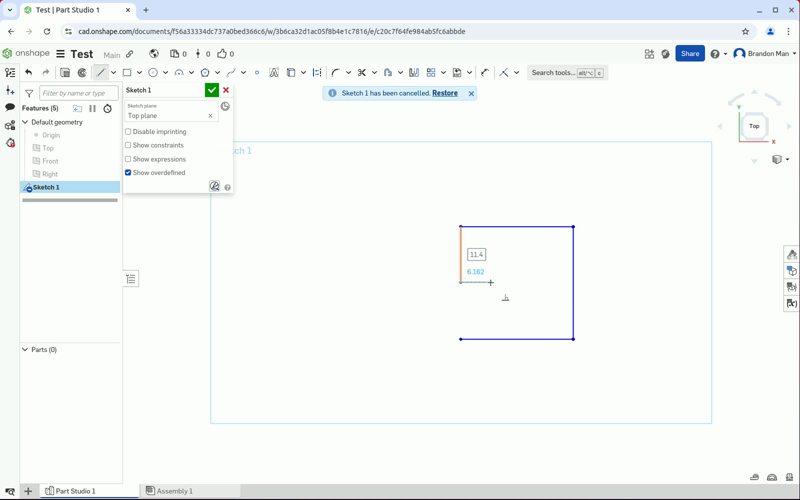
mouse_move(460, 339)
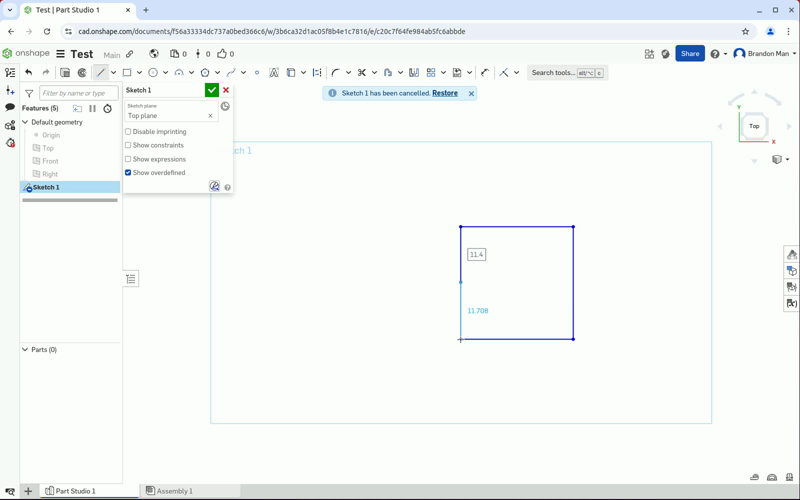
key_up(shift)
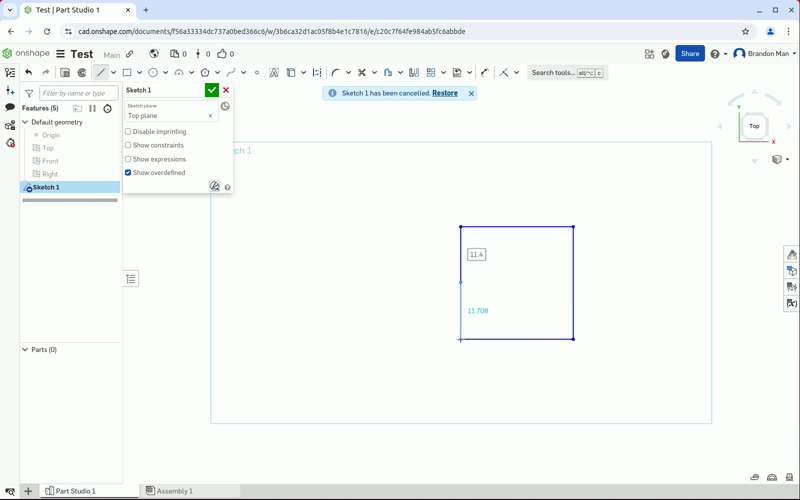
click(460, 339)
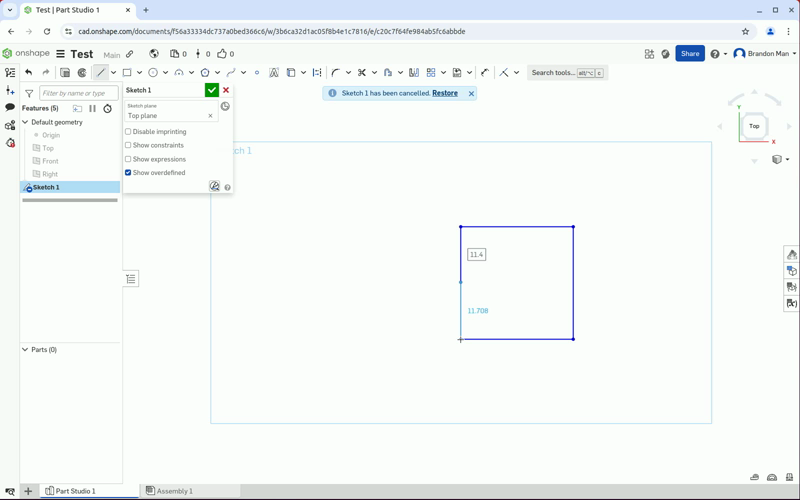
key(esc)
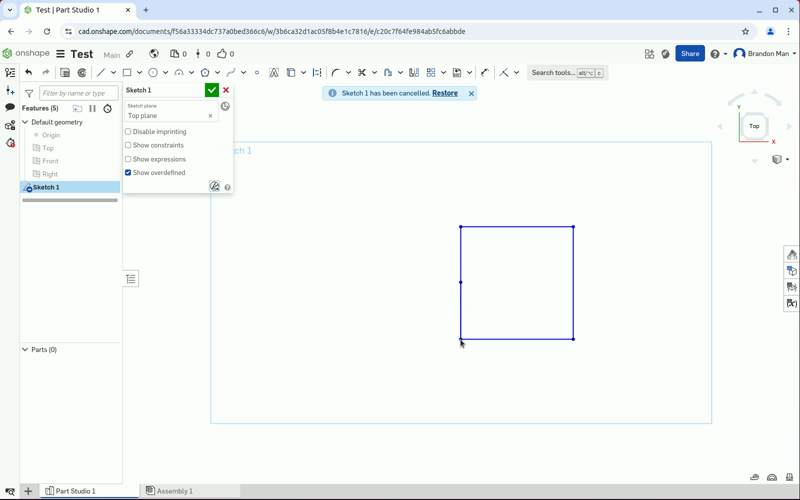
mouse_move(533, 245)
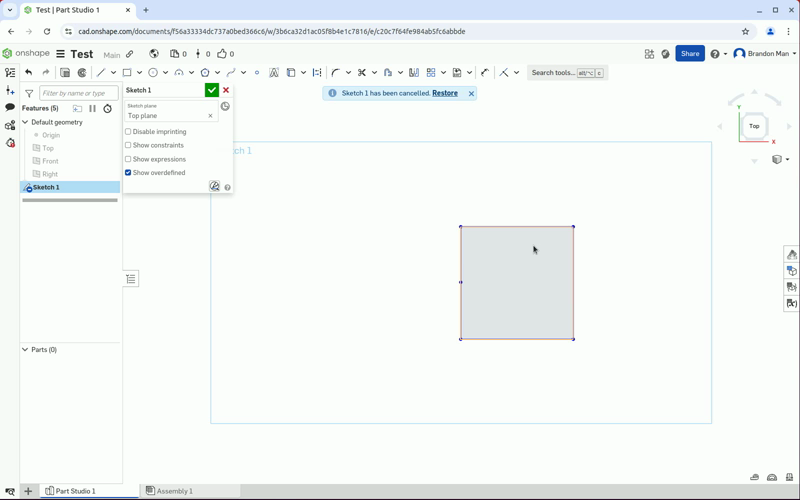
click(533, 245)
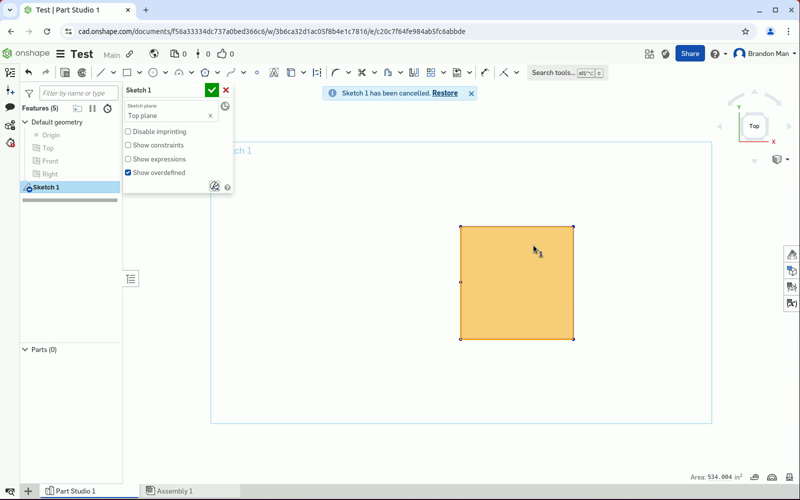
mouse_move(73, 352)
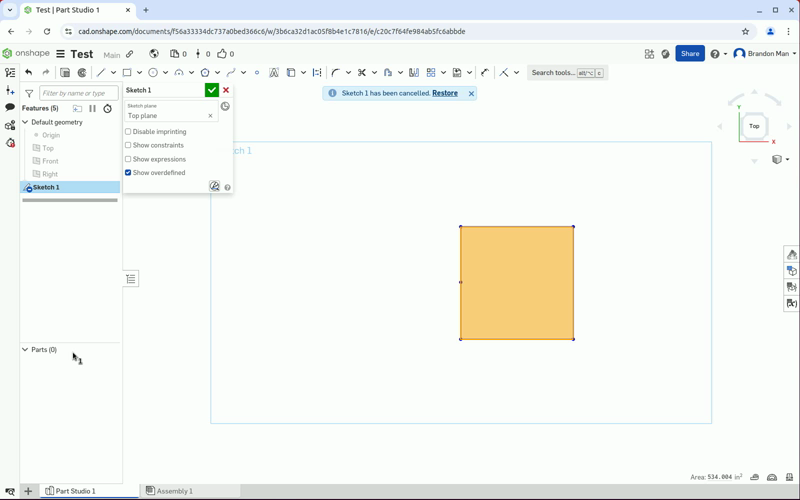
key(shift+y)
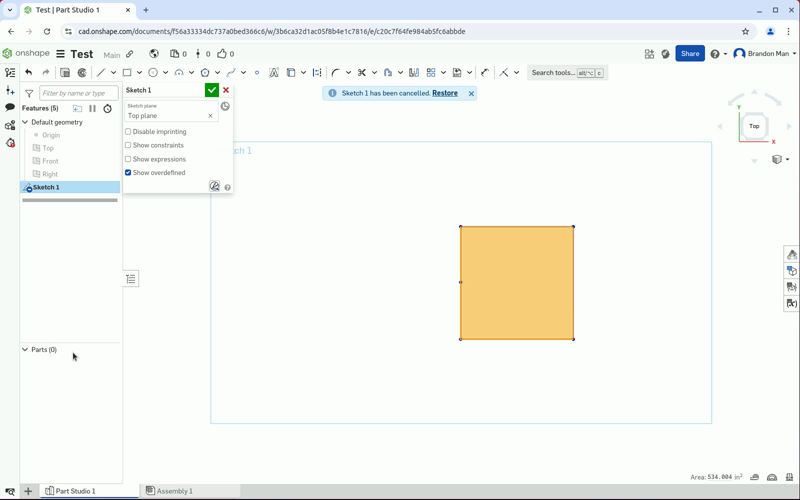
key(shift+e)
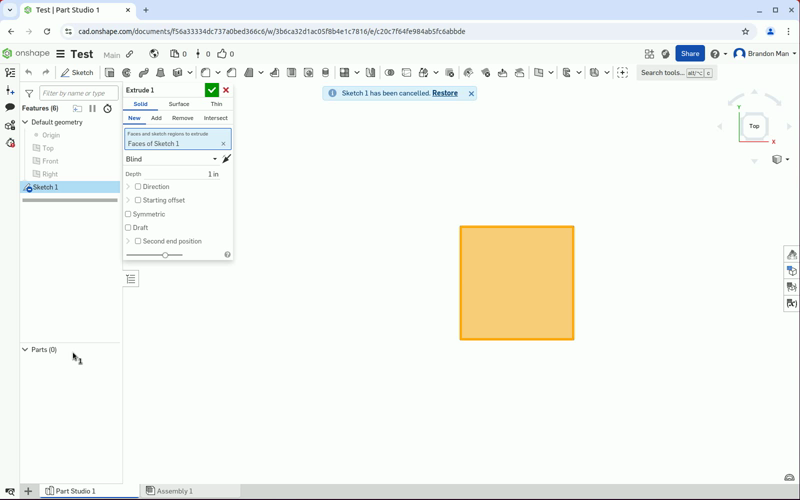
mouse_move(143, 106)
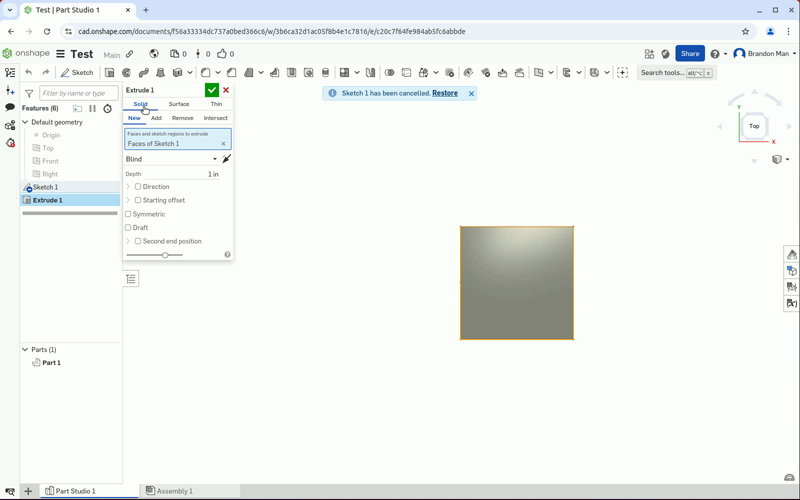
click(143, 106)
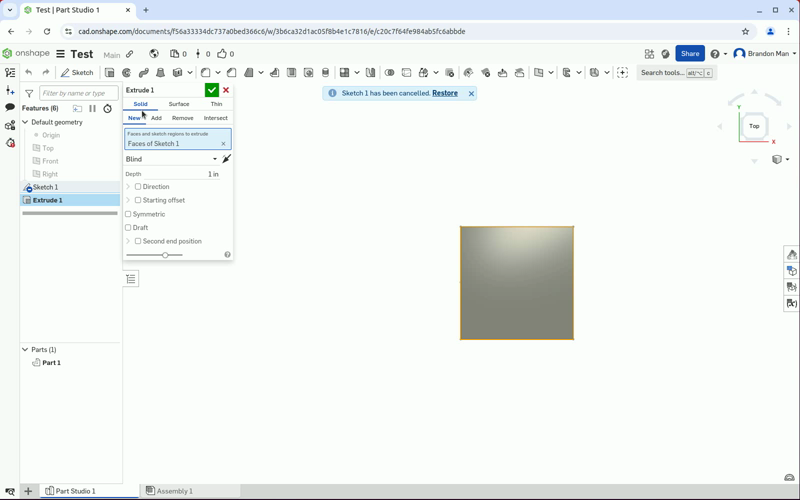
mouse_move(137, 120)
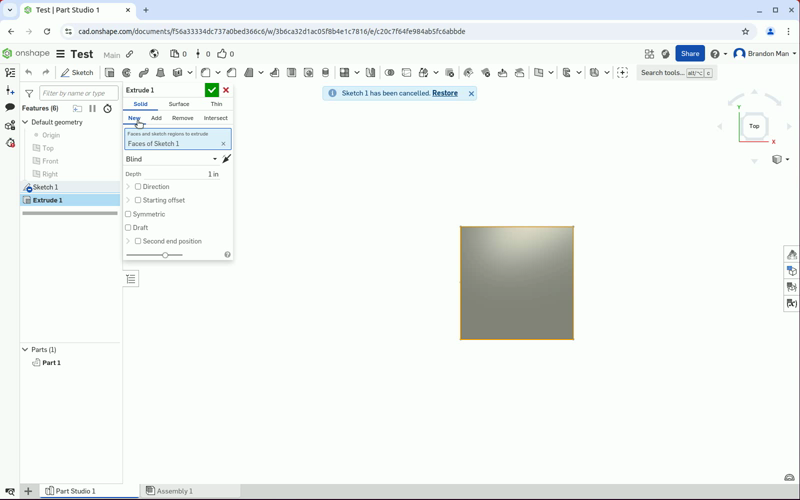
click(137, 120)
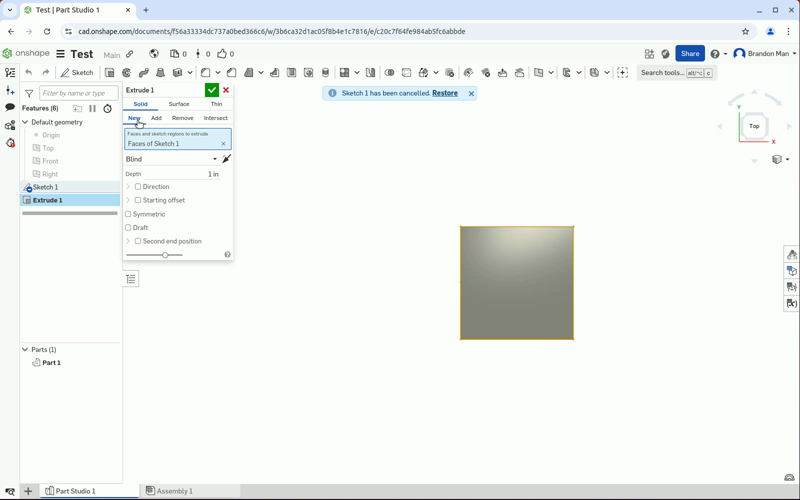
key(tab, 4)
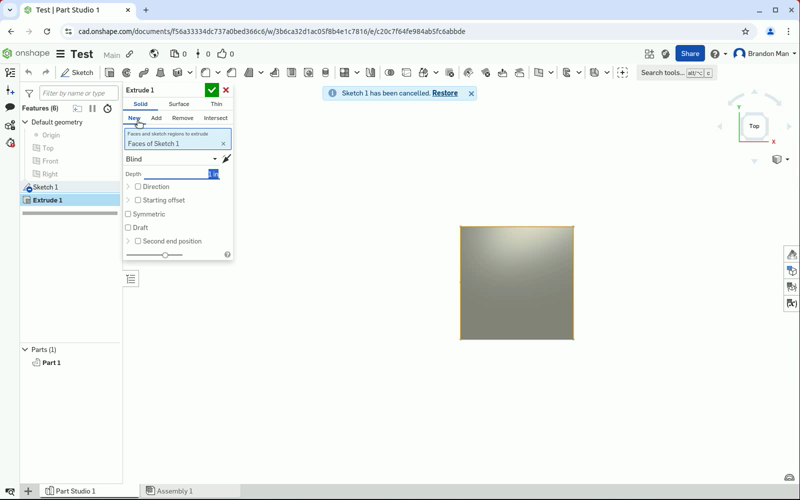
text(5.777)
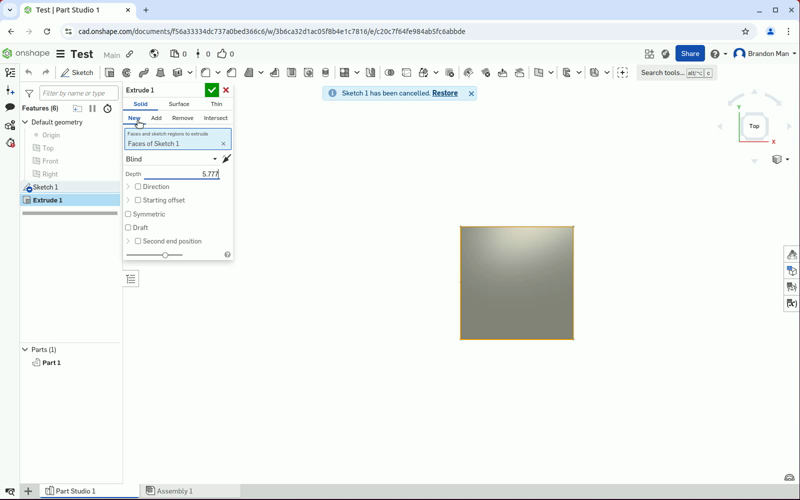
key(enter)
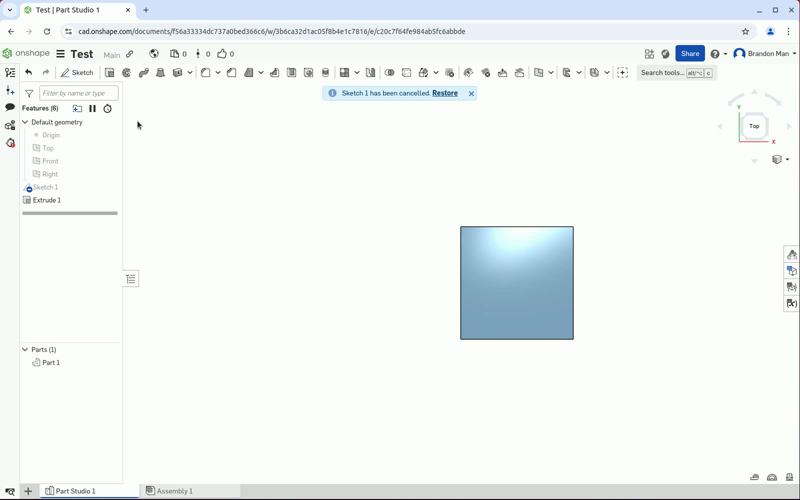
key(shift+h)
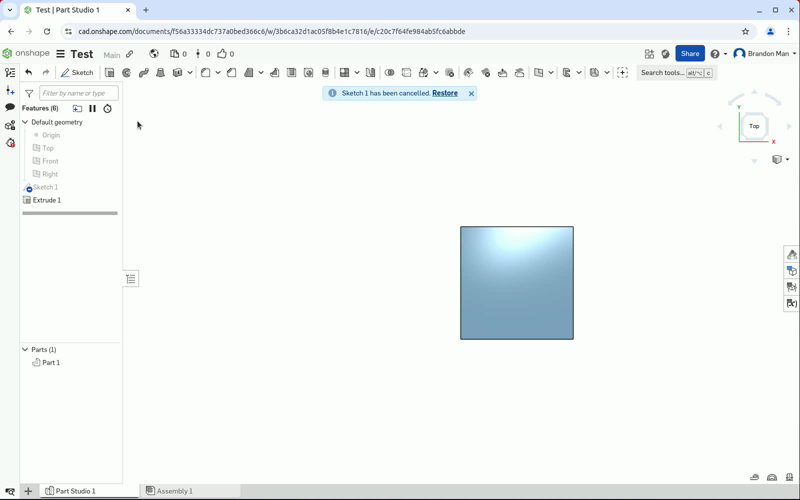
key(shift+h)
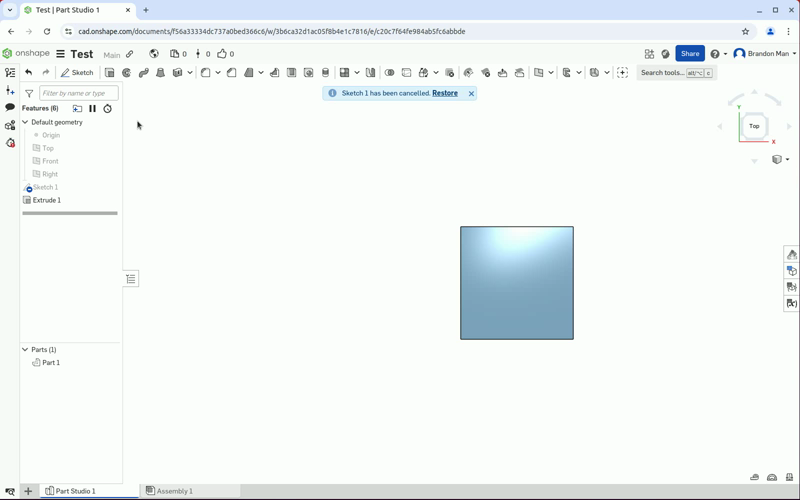
mouse_move(73, 189)
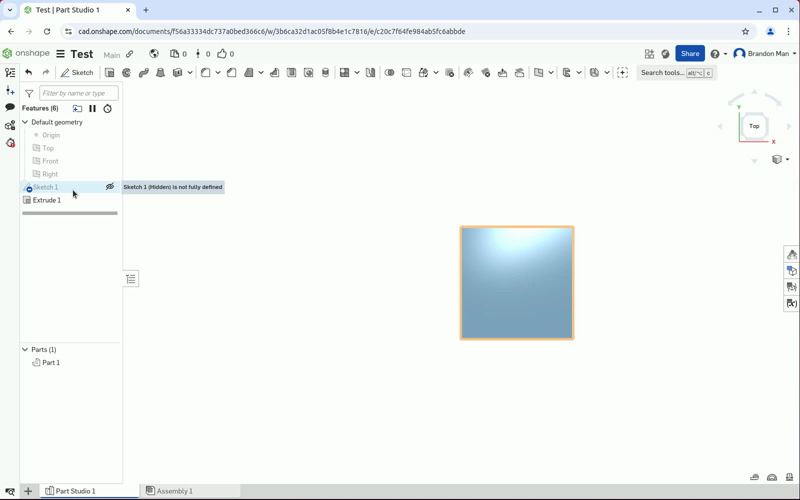
click(73, 189)
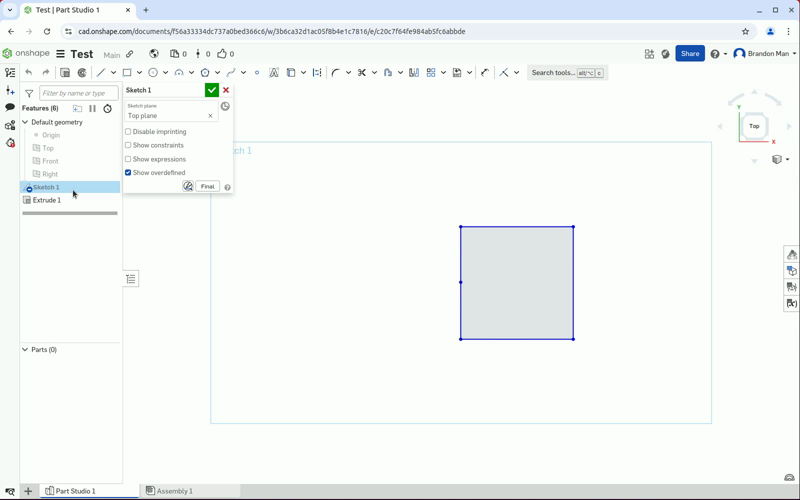
mouse_move(229, 92)
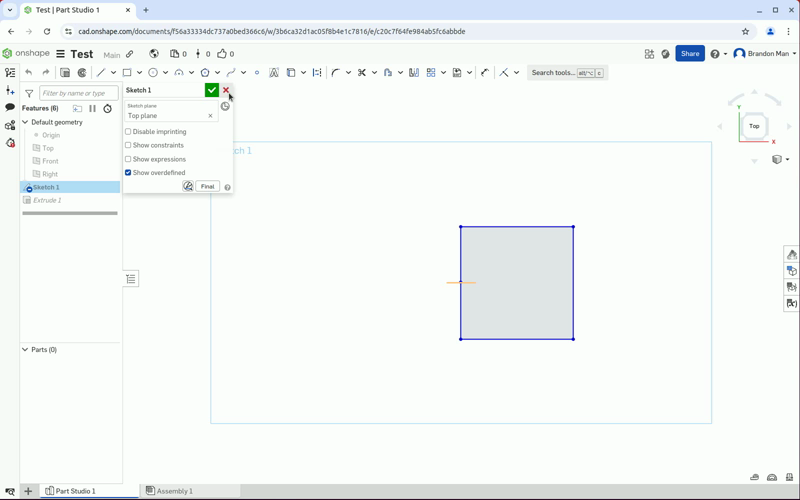
click(229, 92)
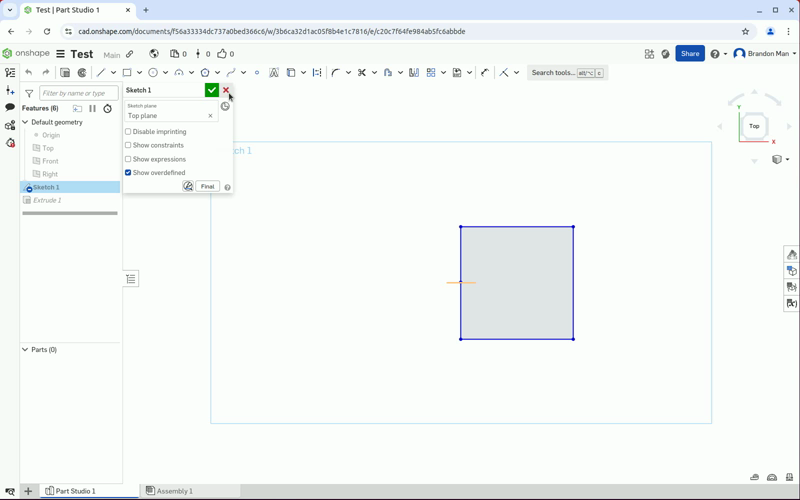
key(shift+s)
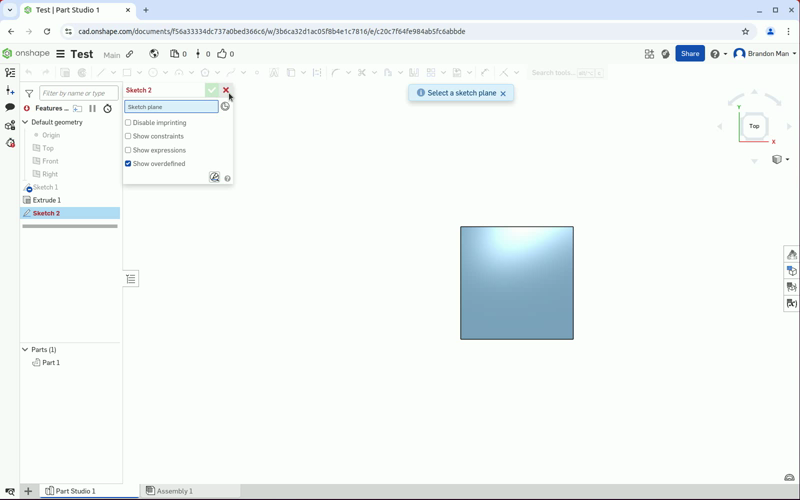
mouse_move(73, 150)
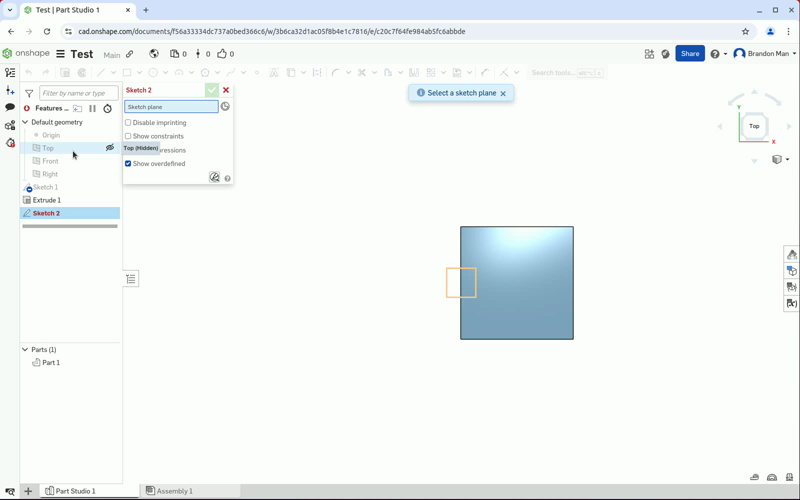
click(73, 150)
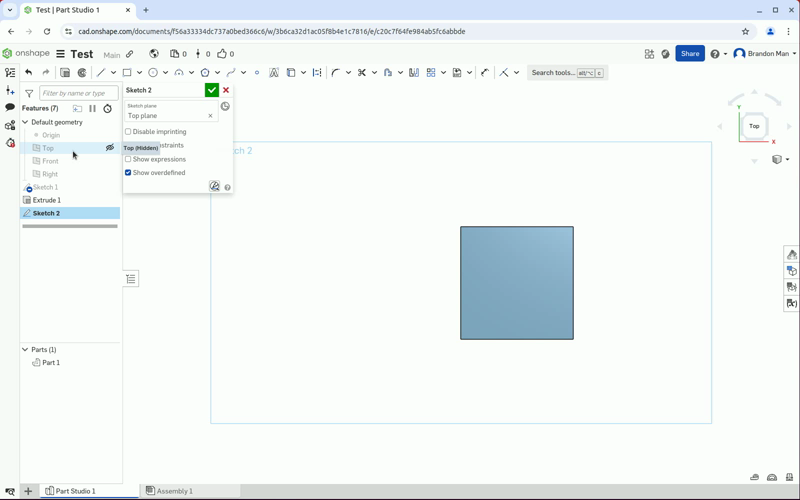
mouse_move(73, 352)
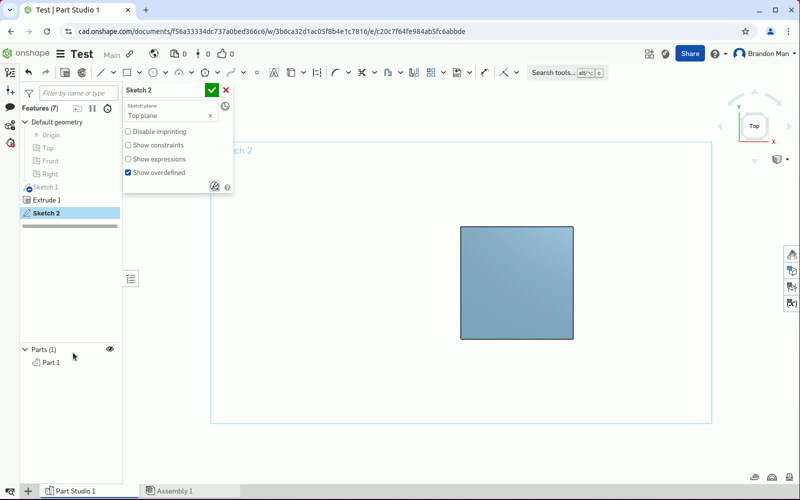
key(y)
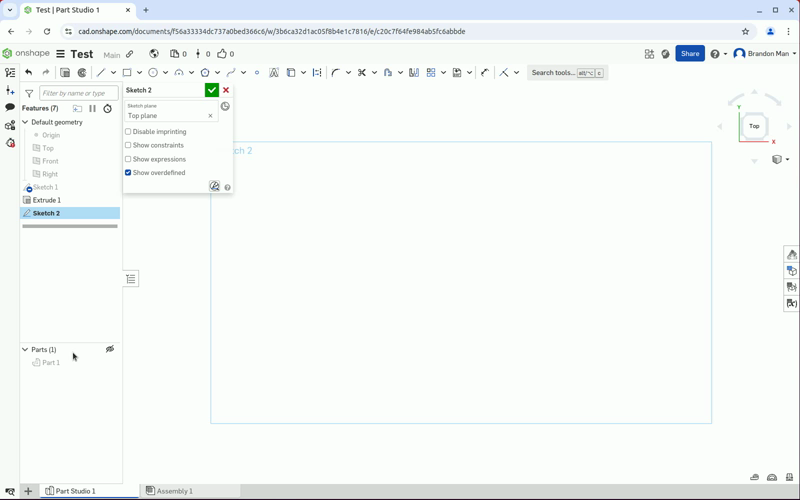
key(l)
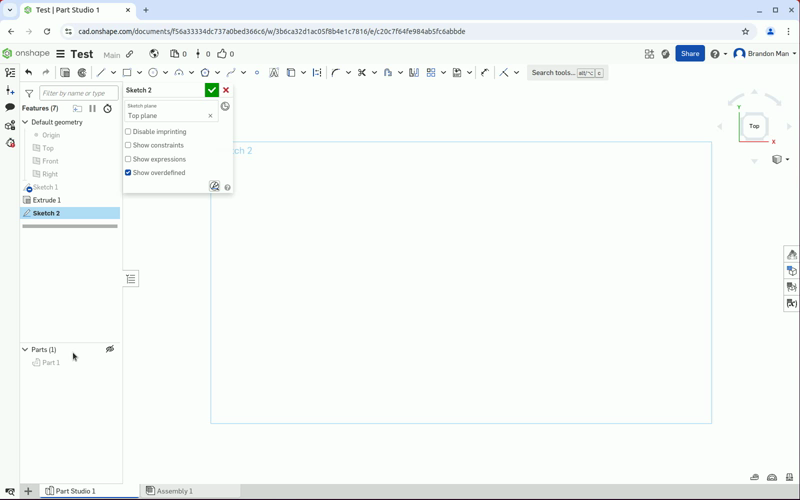
key_down(shift)
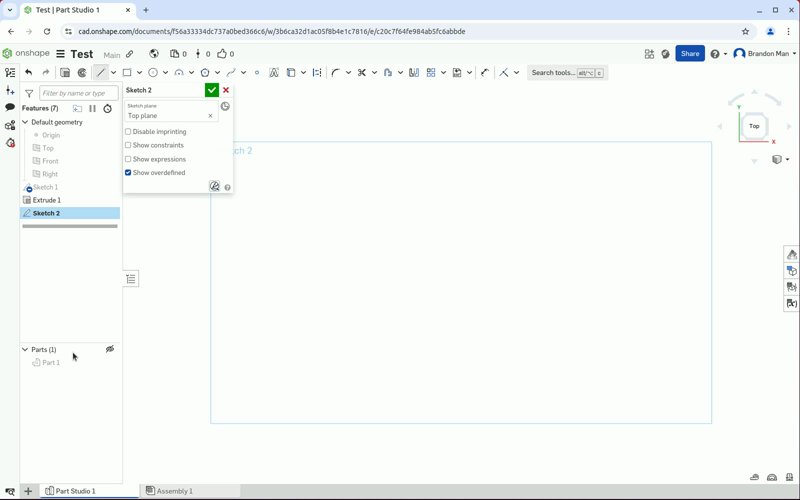
mouse_move(432, 339)
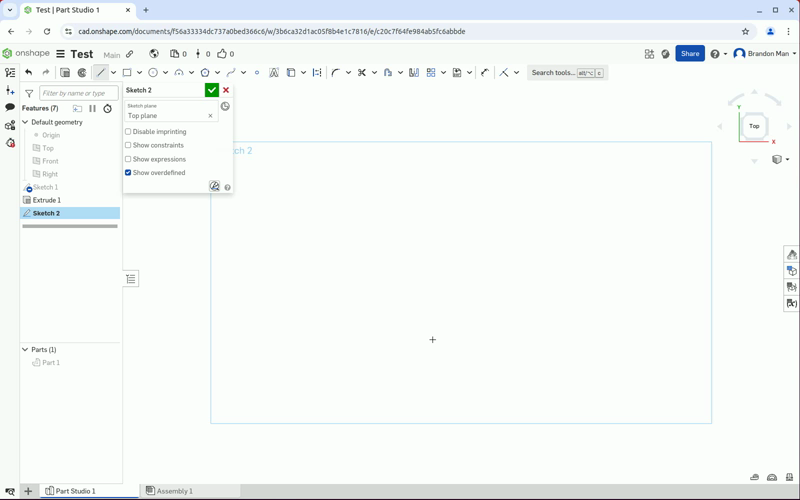
click(432, 339)
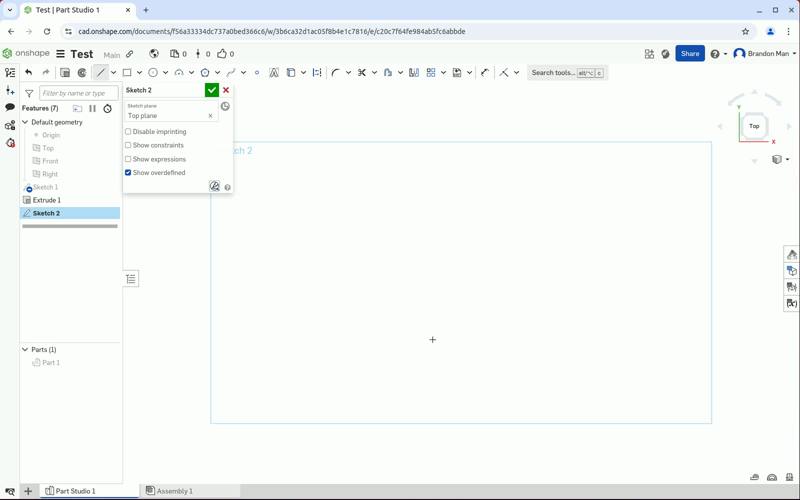
key_up(shift)
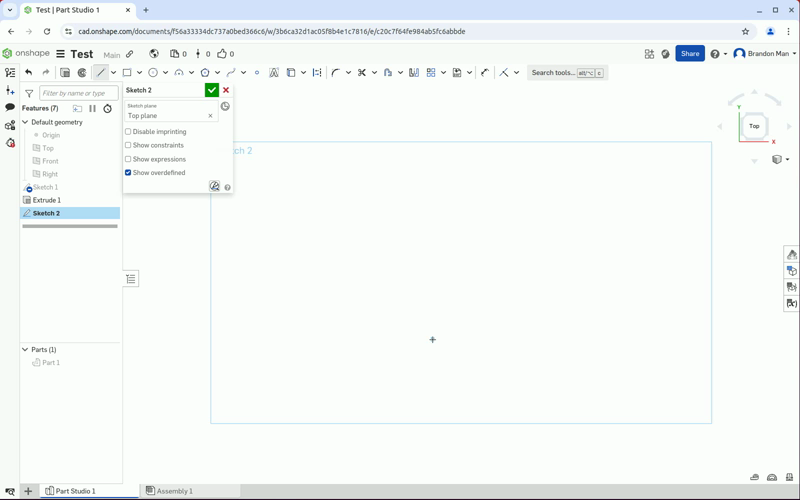
key_down(shift)
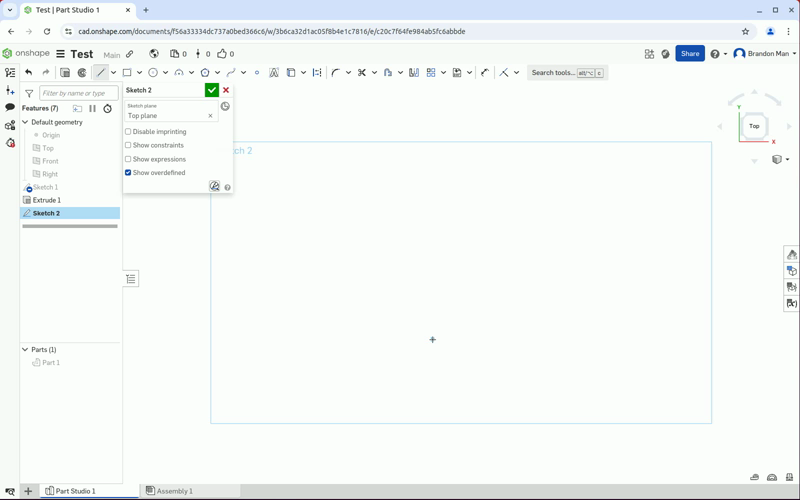
mouse_move(462, 339)
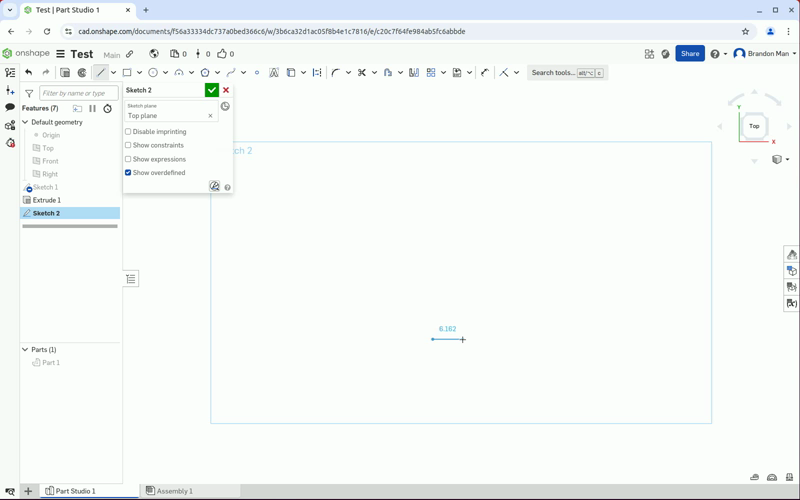
mouse_move(461, 339)
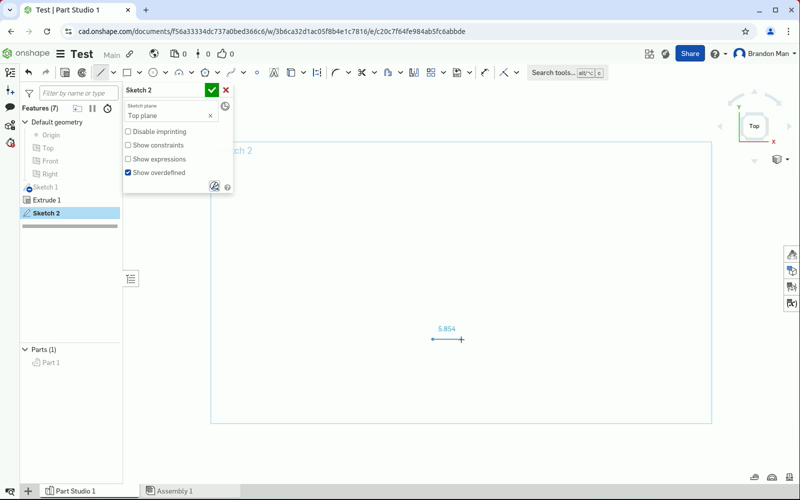
click(461, 339)
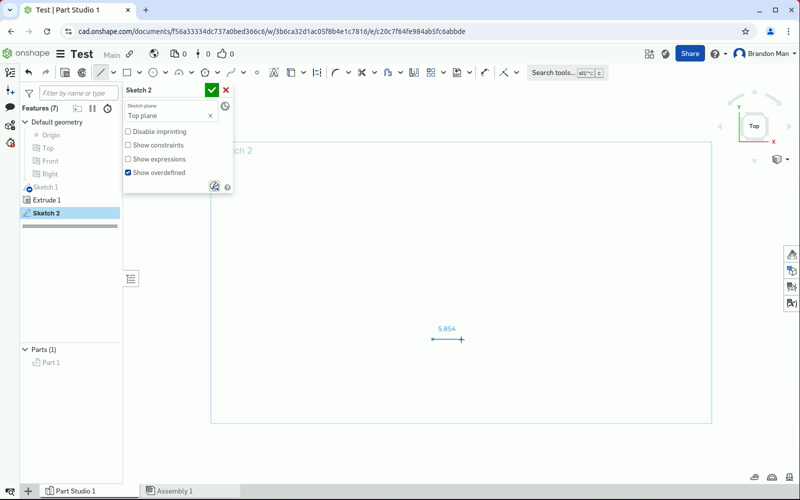
key_up(shift)
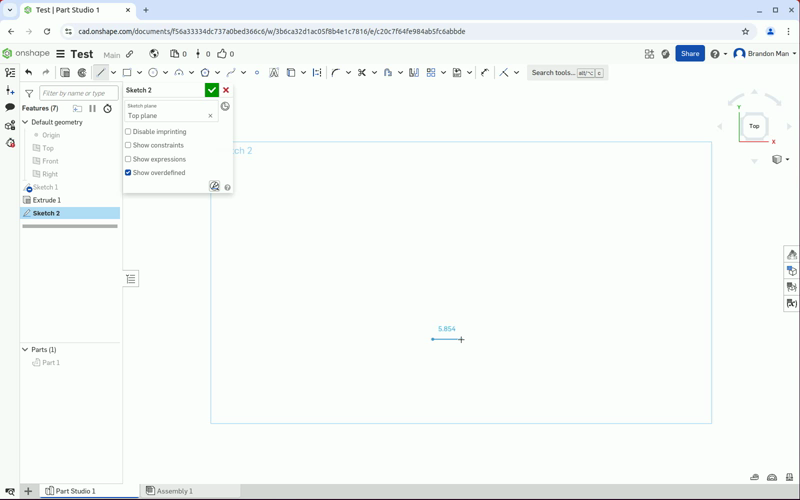
key_down(shift)
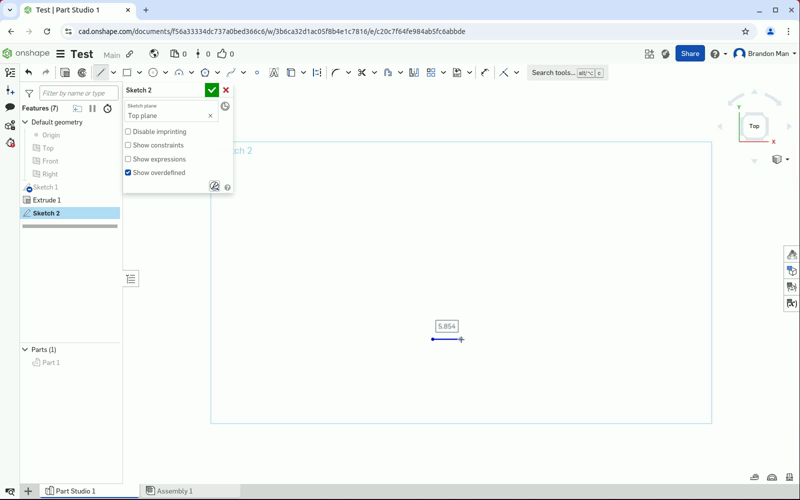
mouse_move(461, 226)
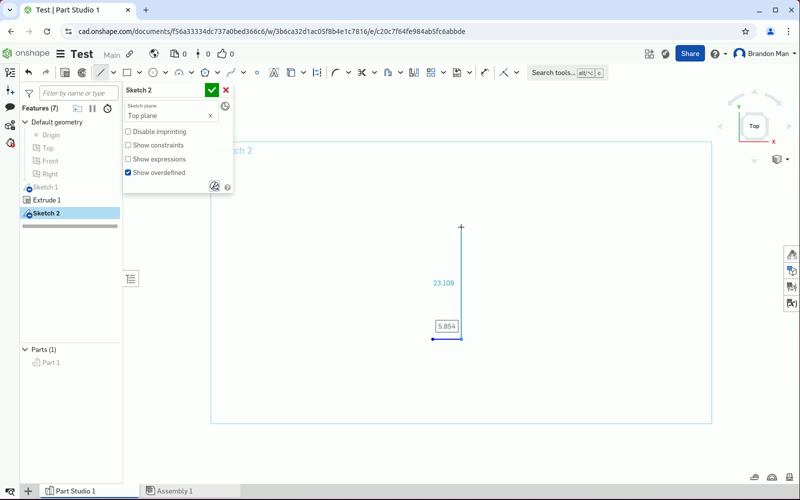
click(461, 226)
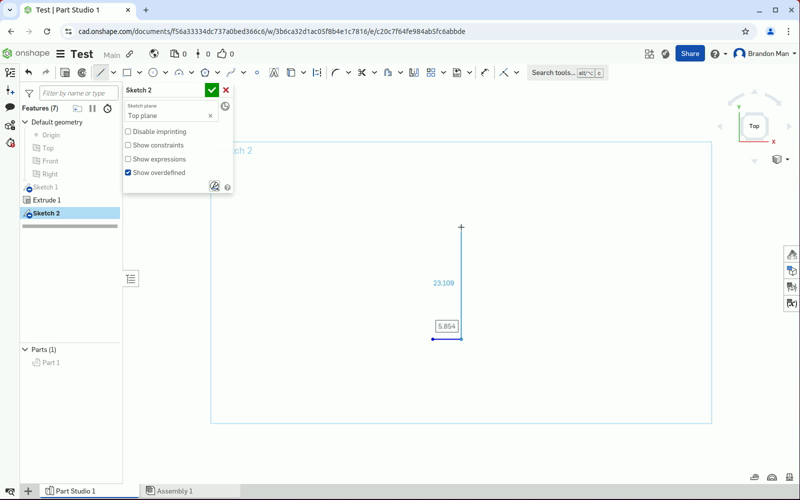
key_up(shift)
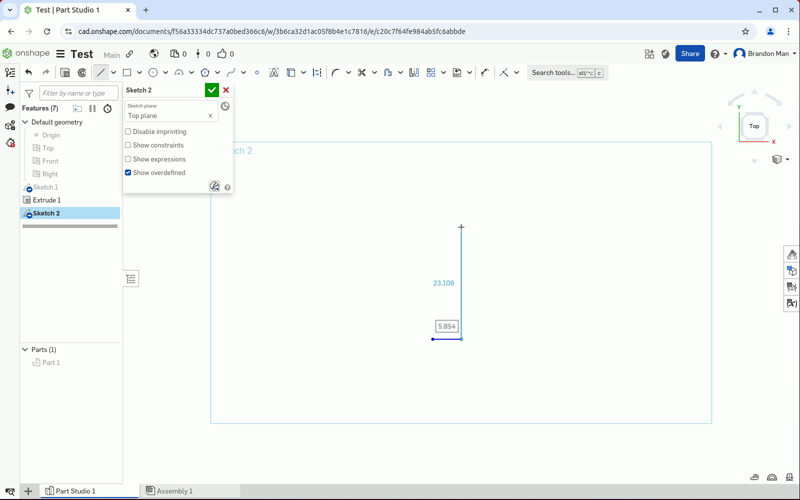
key_down(shift)
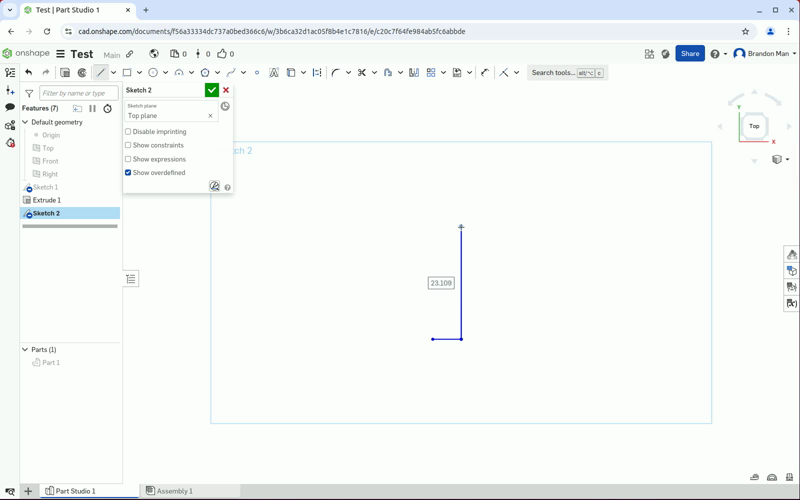
mouse_move(491, 226)
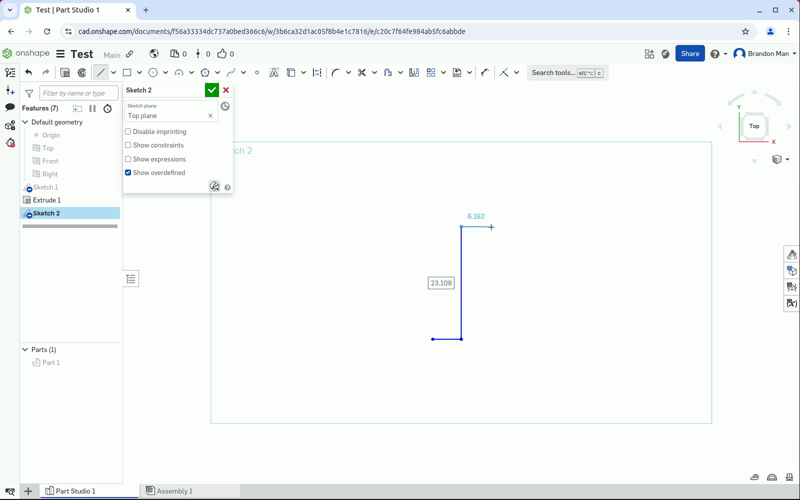
mouse_move(432, 226)
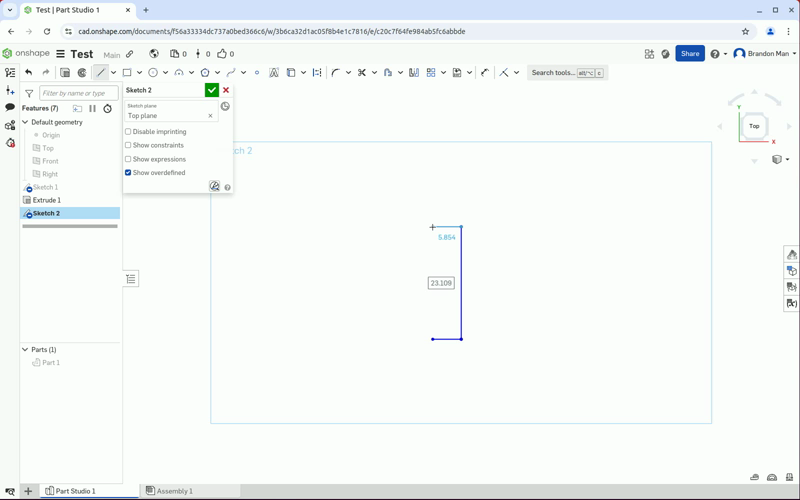
click(432, 226)
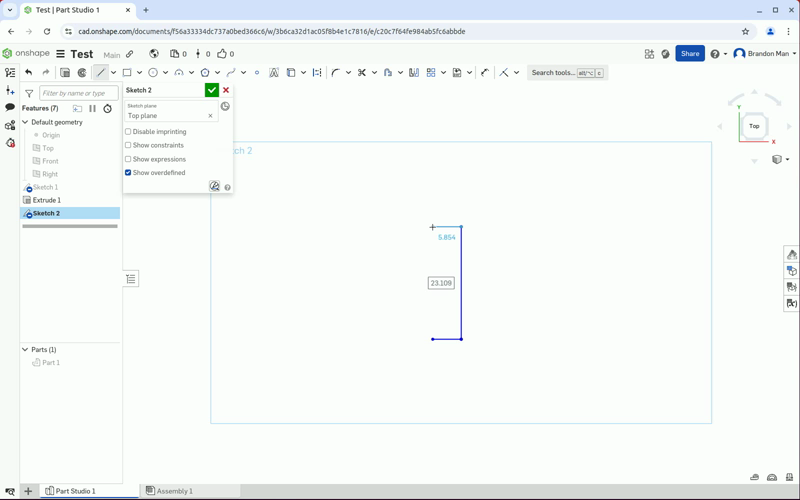
key_up(shift)
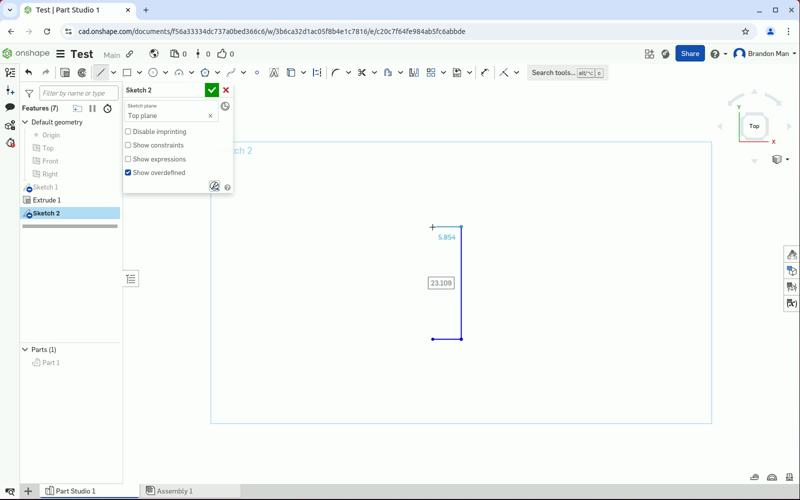
key_down(shift)
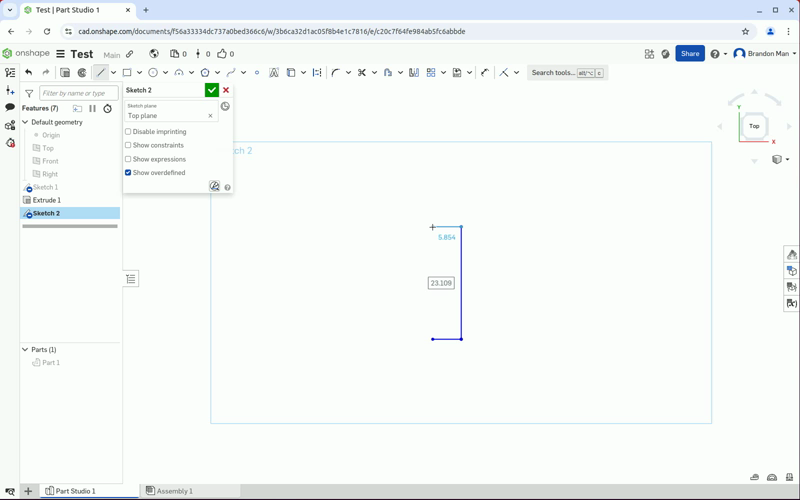
mouse_move(432, 339)
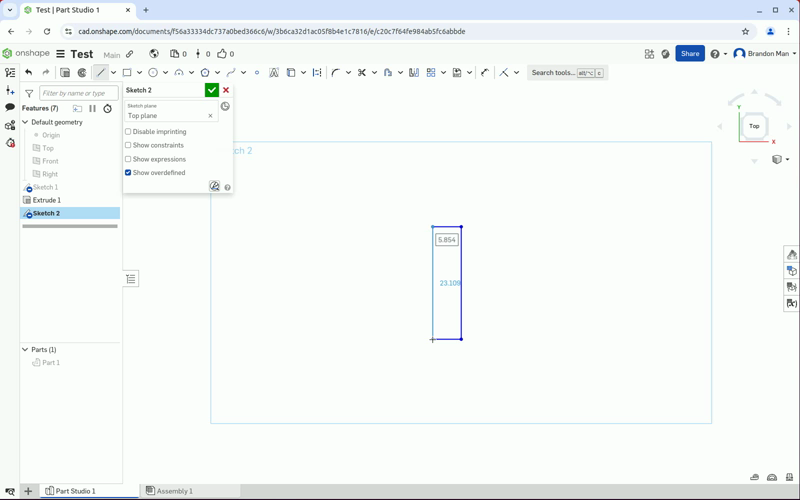
key_up(shift)
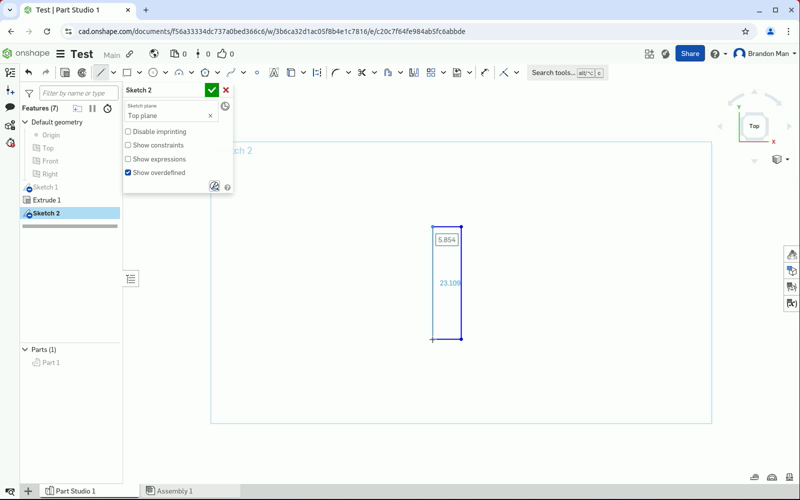
click(432, 339)
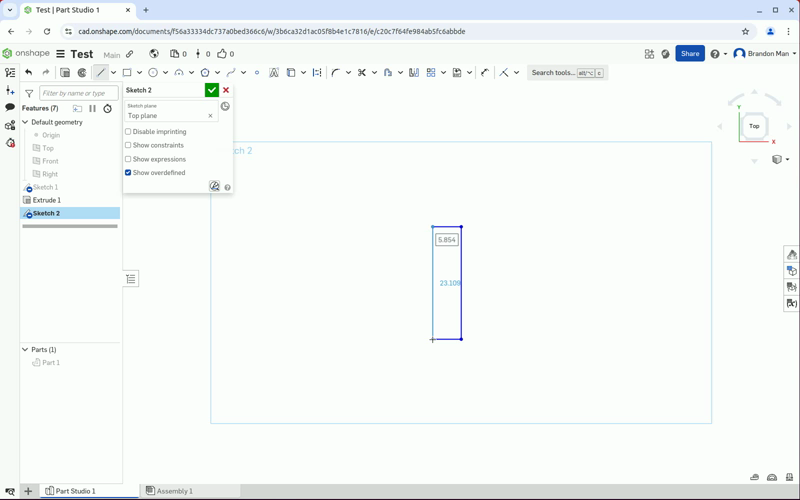
key(esc)
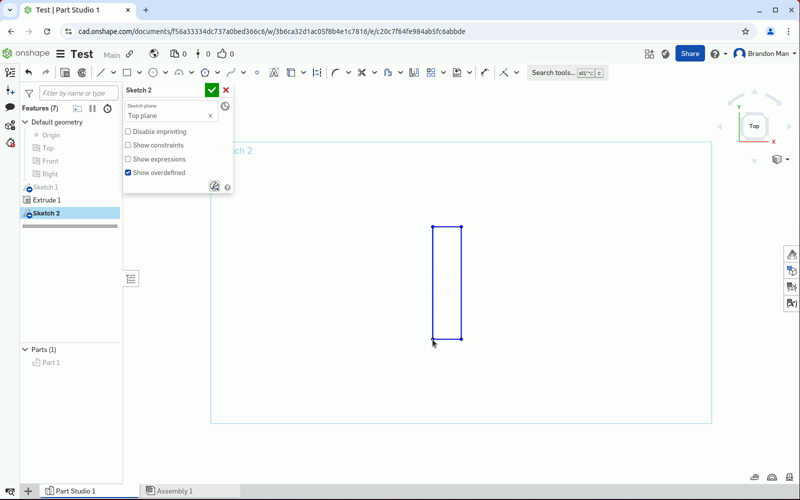
mouse_move(458, 333)
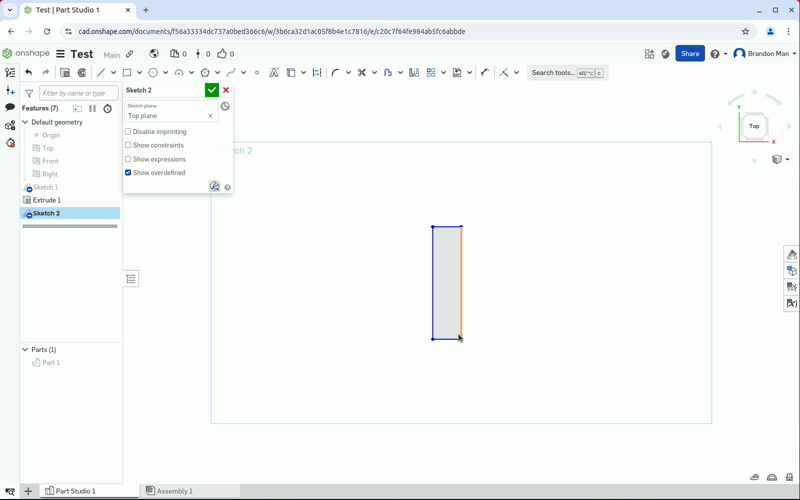
click(458, 333)
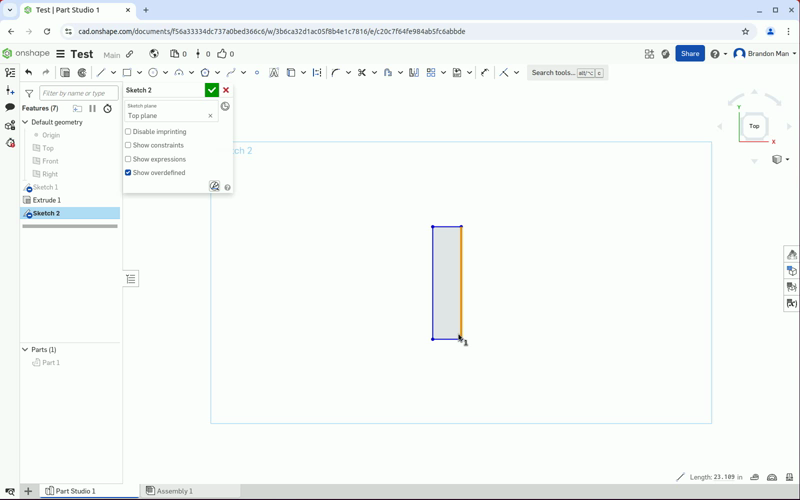
mouse_move(73, 352)
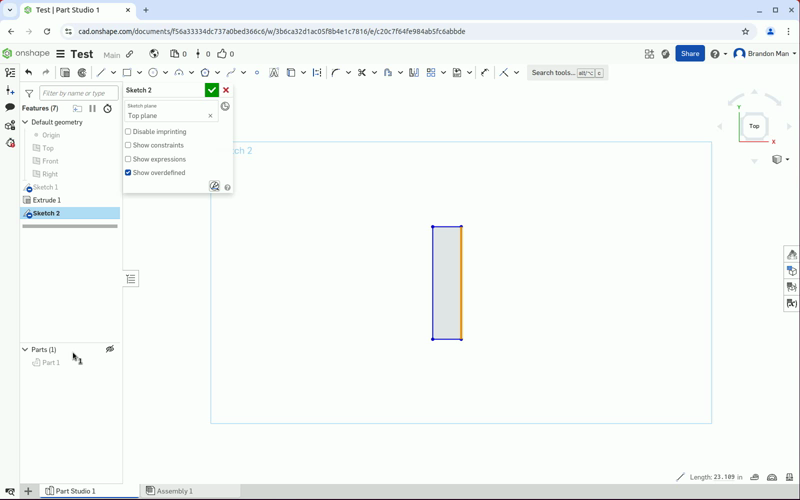
key(shift+y)
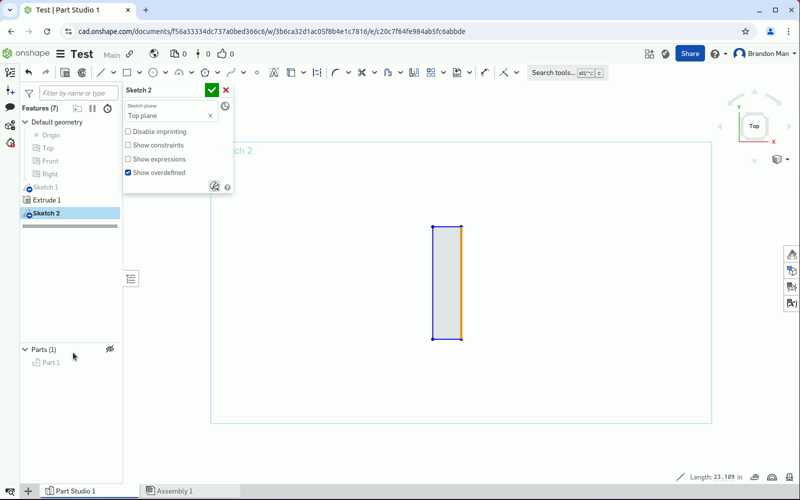
key(shift+e)
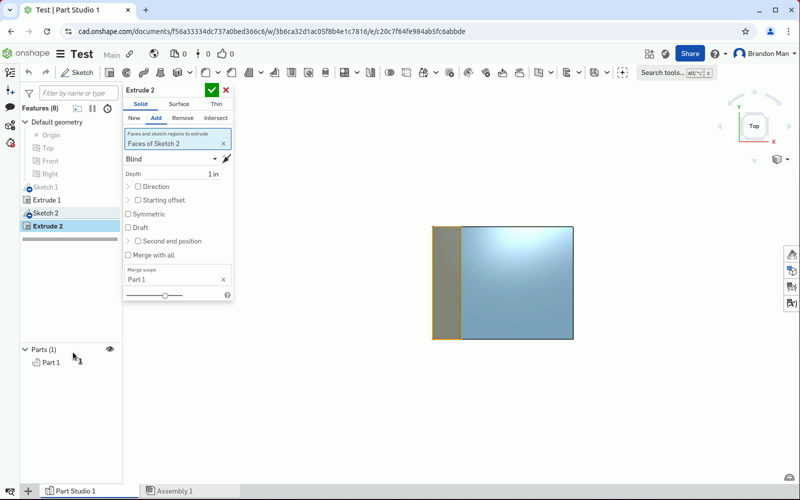
mouse_move(143, 106)
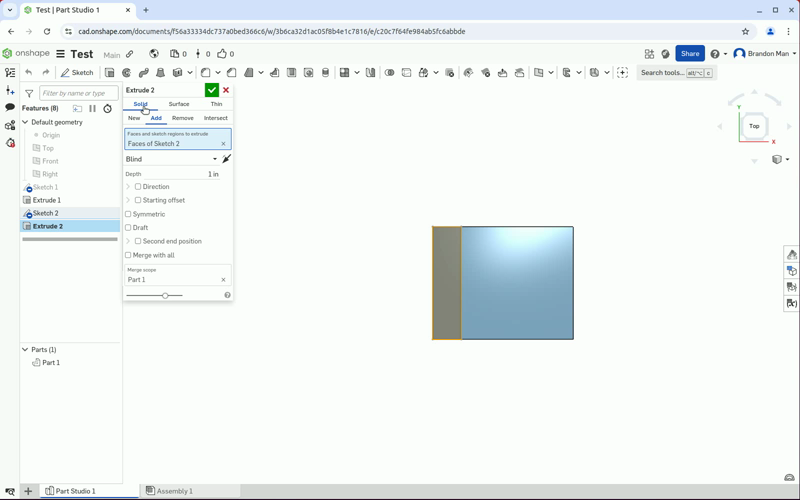
click(143, 106)
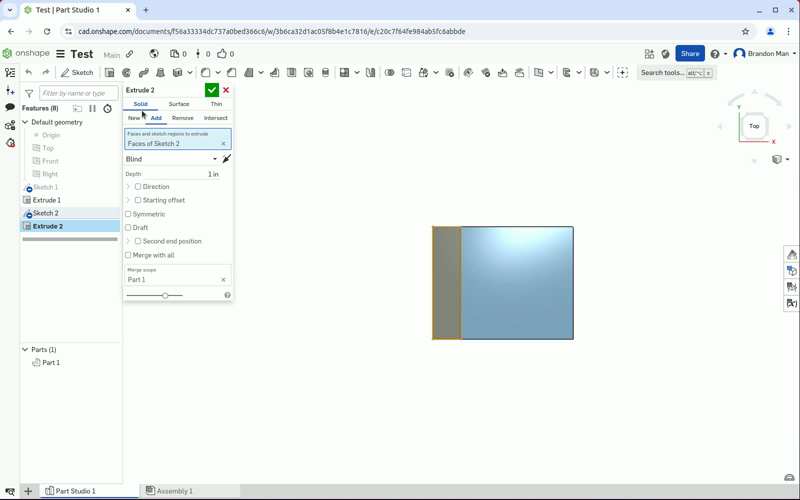
mouse_move(137, 120)
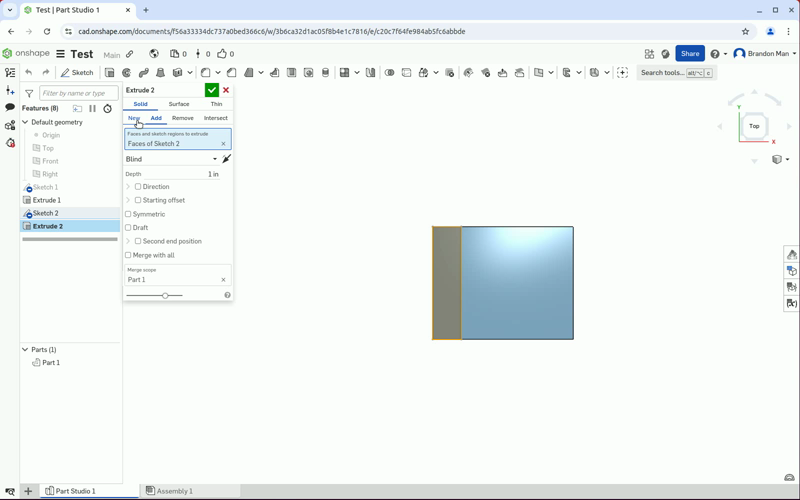
click(137, 120)
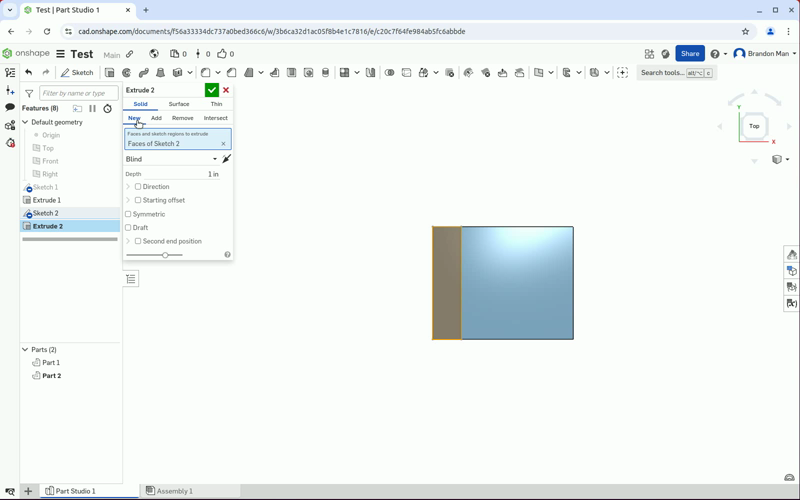
key(tab, 4)
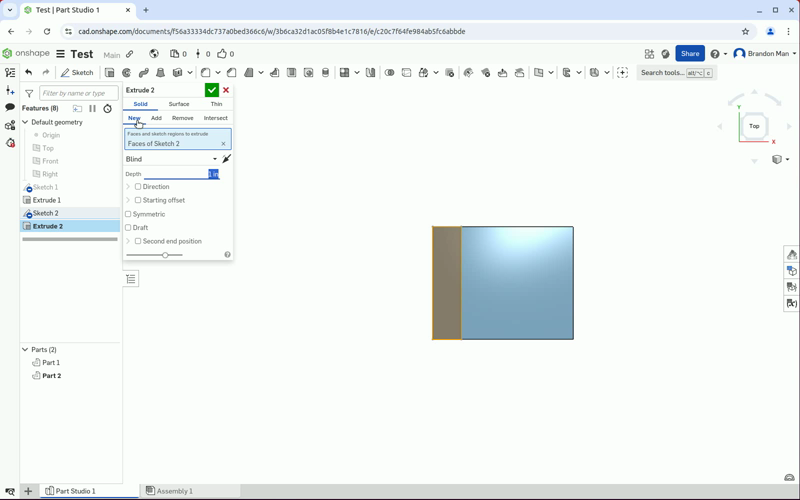
text(23.108)
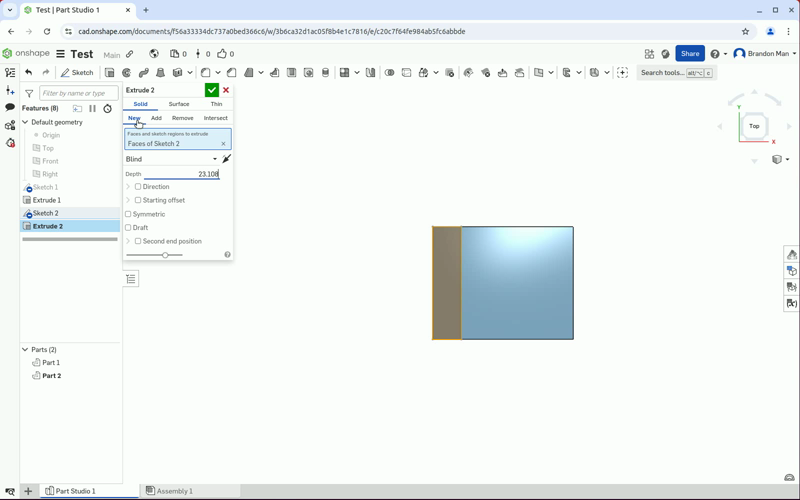
key(enter)
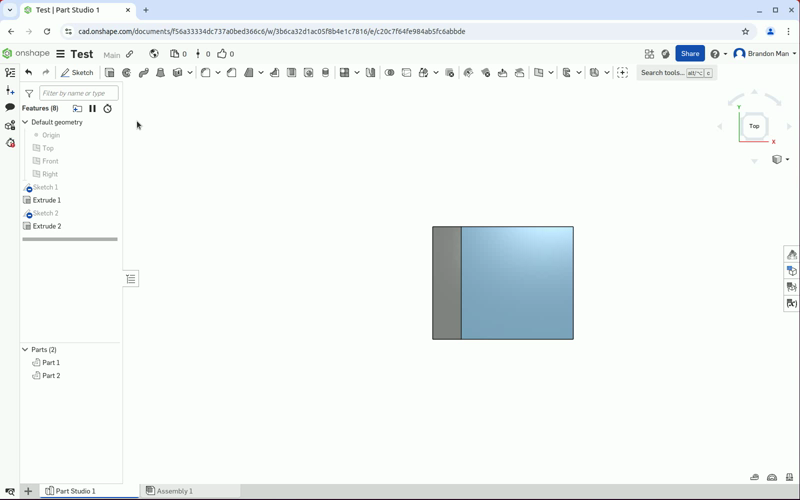
key(shift+h)
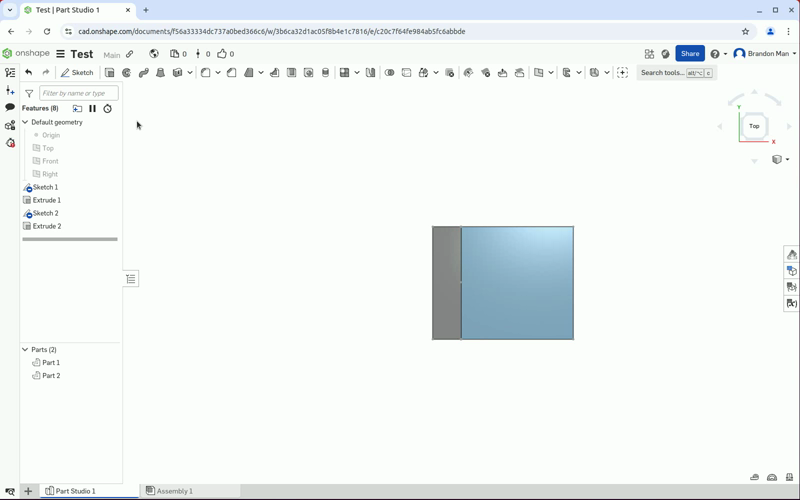
key(shift+h)
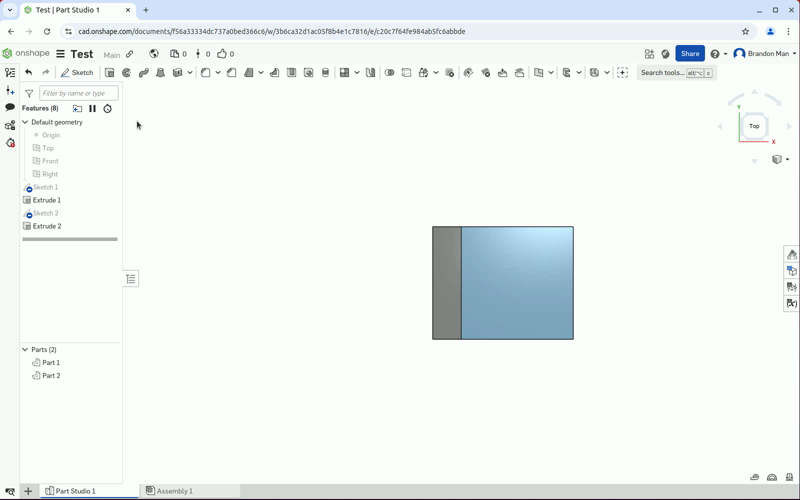
mouse_move(73, 189)
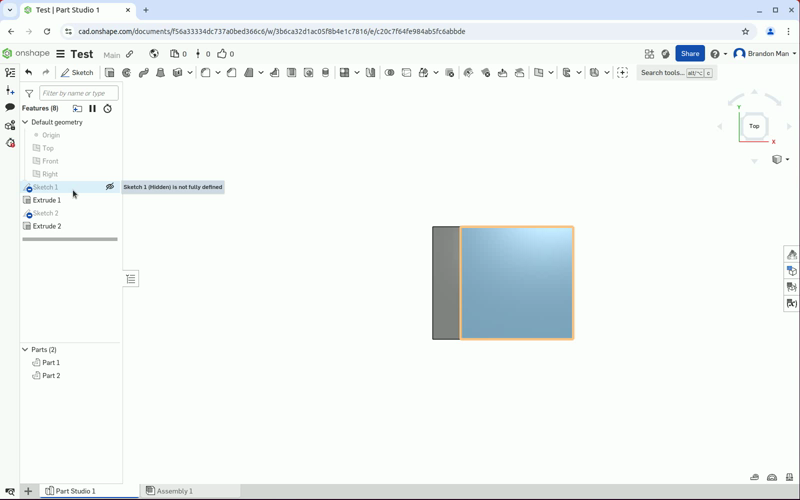
click(73, 189)
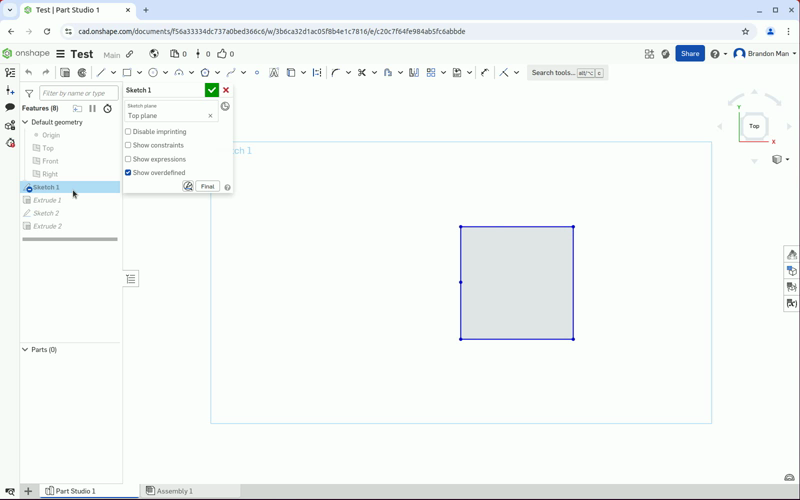
mouse_move(229, 92)
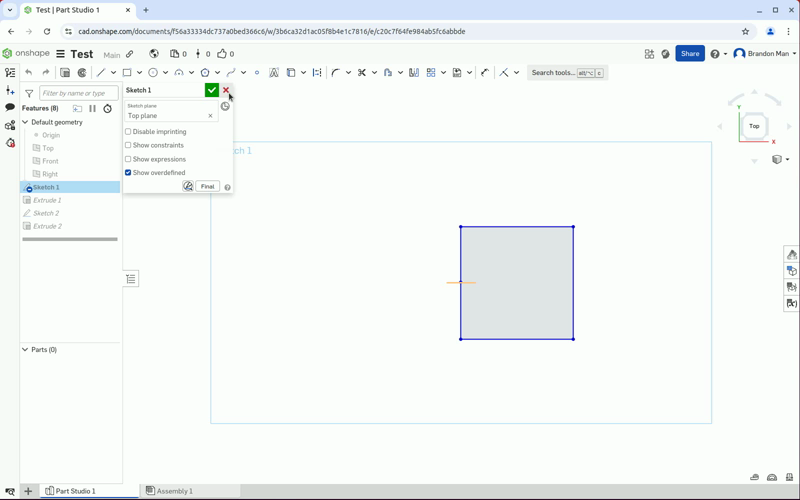
click(229, 92)
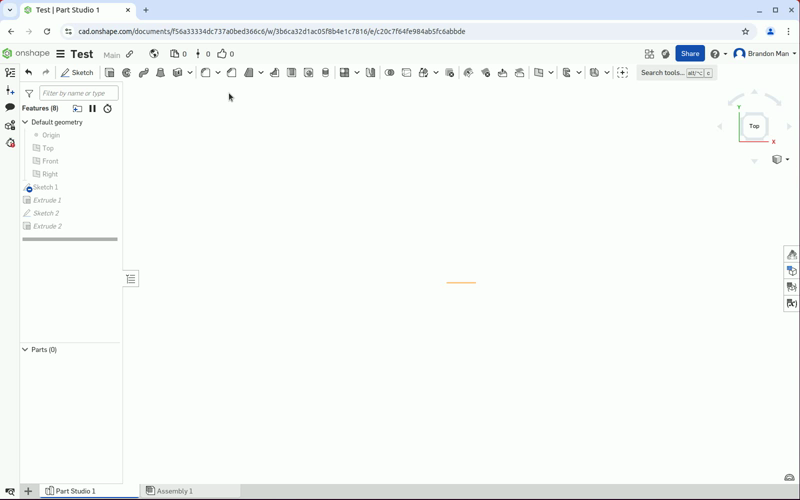
mouse_move(73, 352)
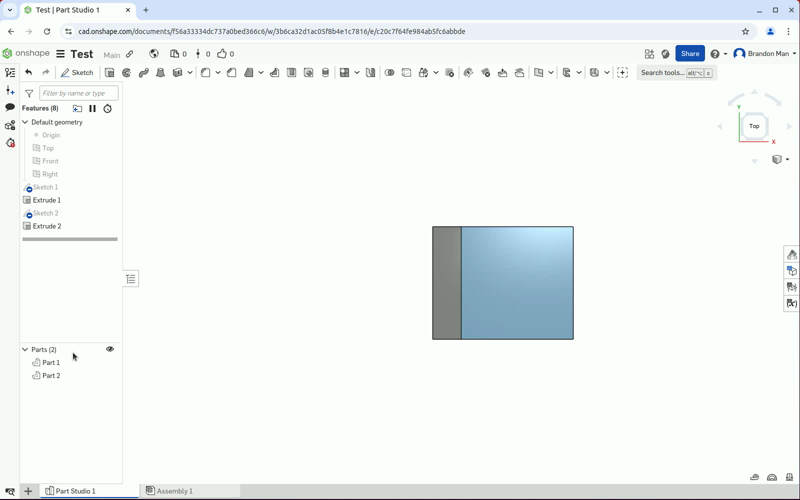
key(y)
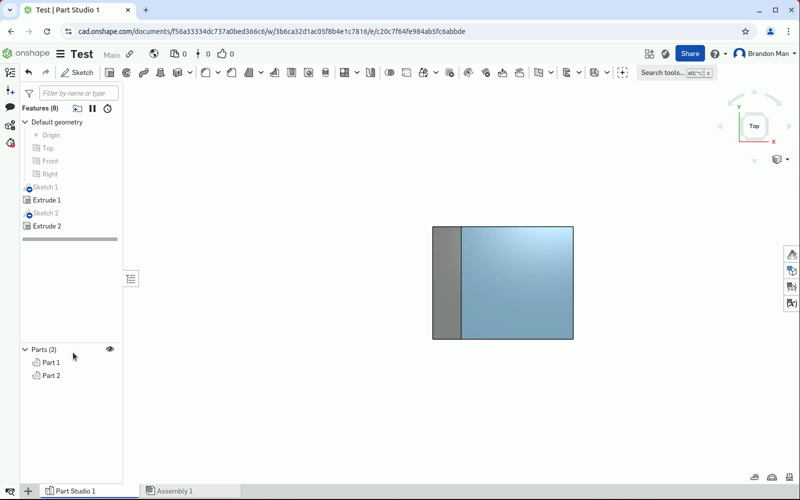
key(shift+p)
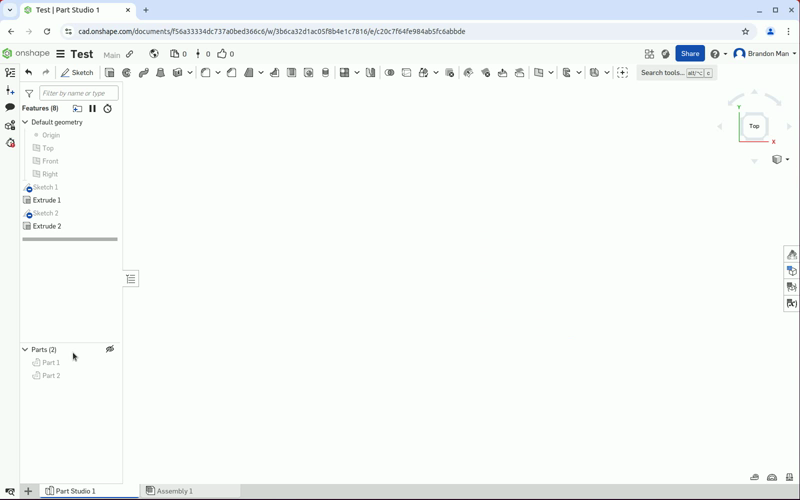
key(space)
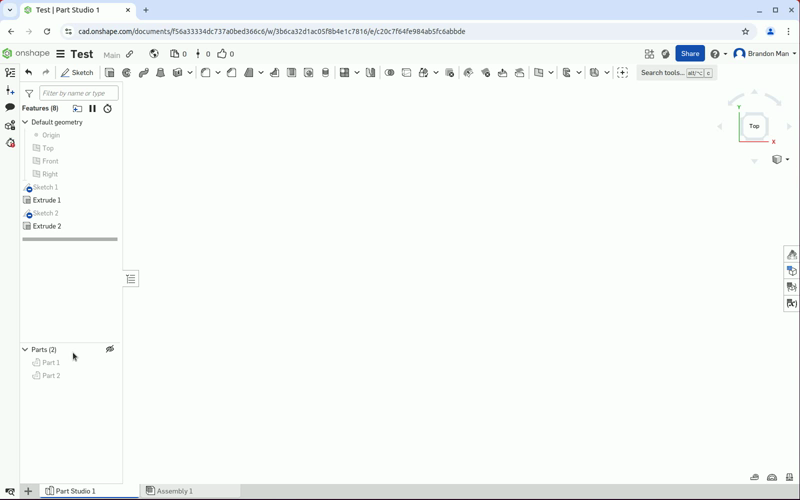
key_down(shift)
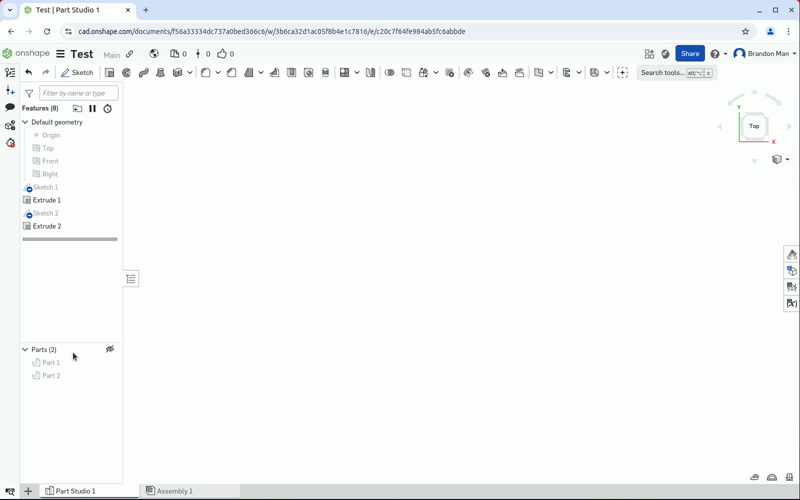
key(up)
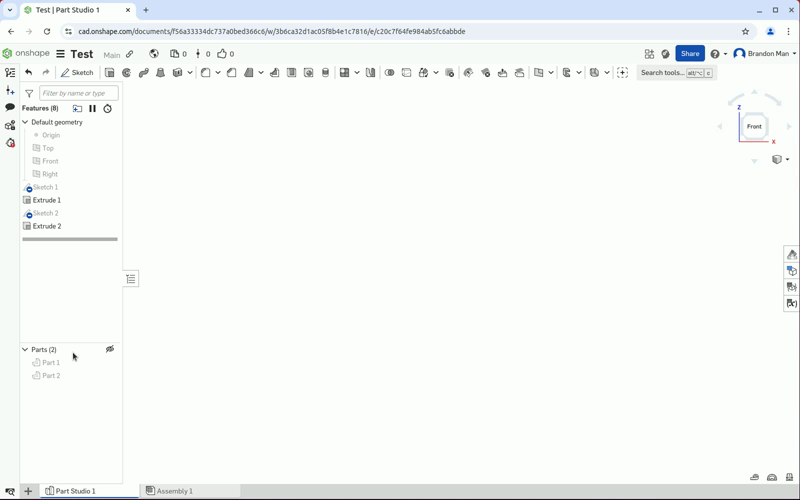
key_up(shift)
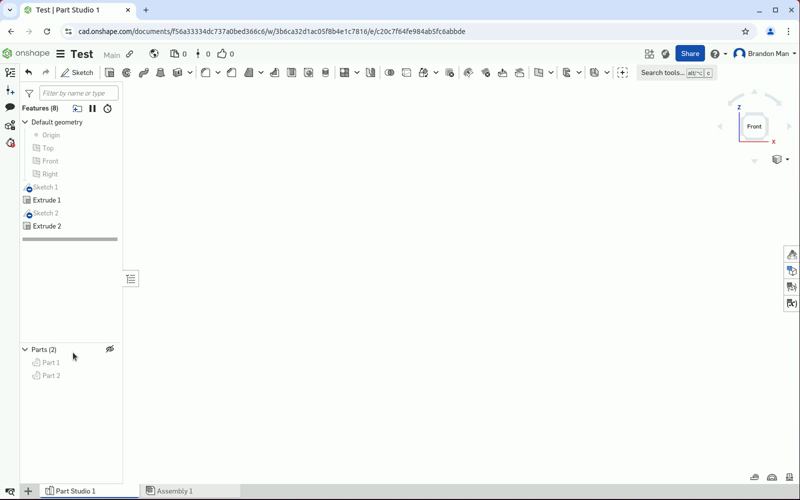
key(space)
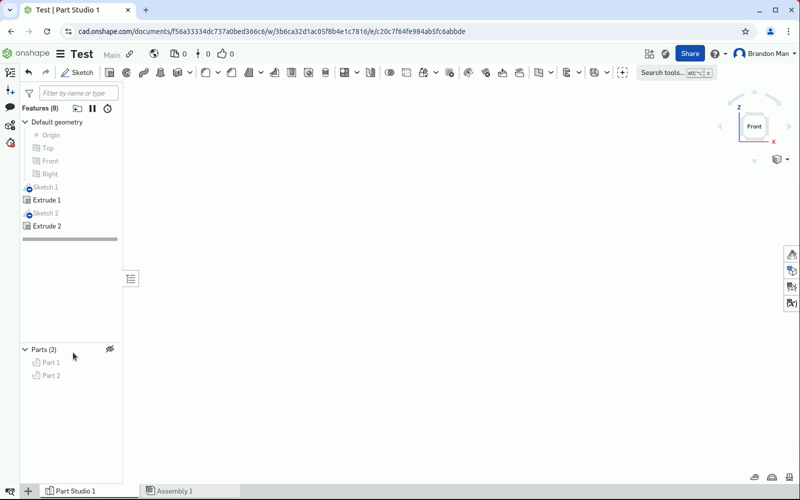
key_down(shift)
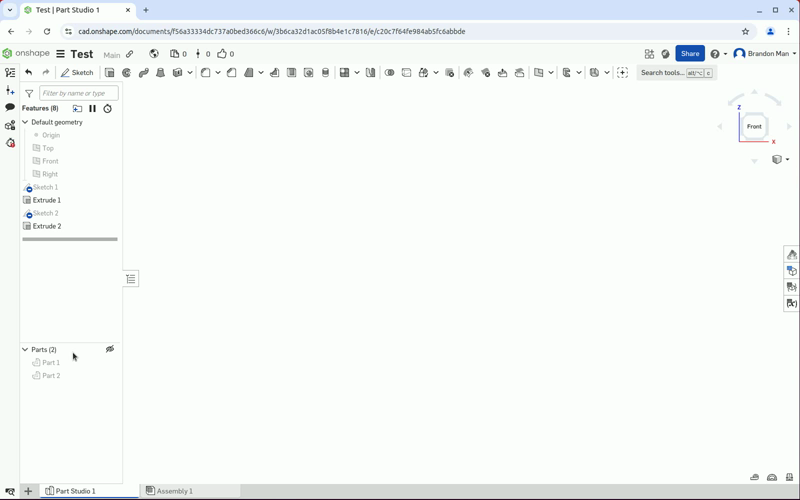
key(left)
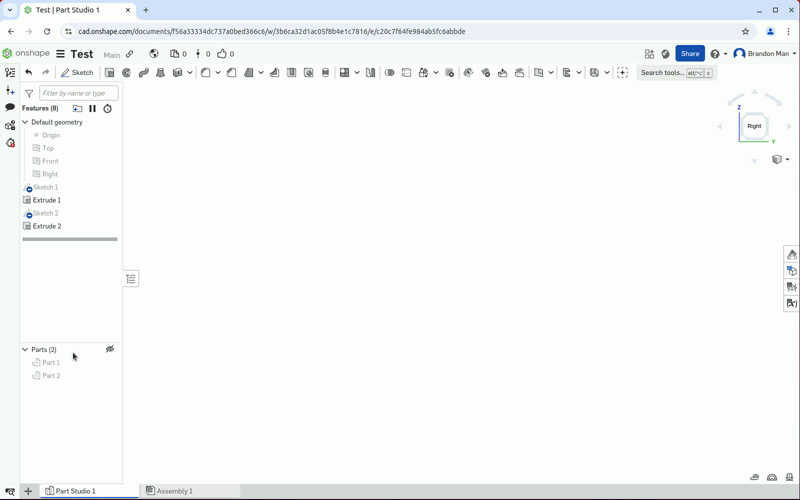
key_up(shift)
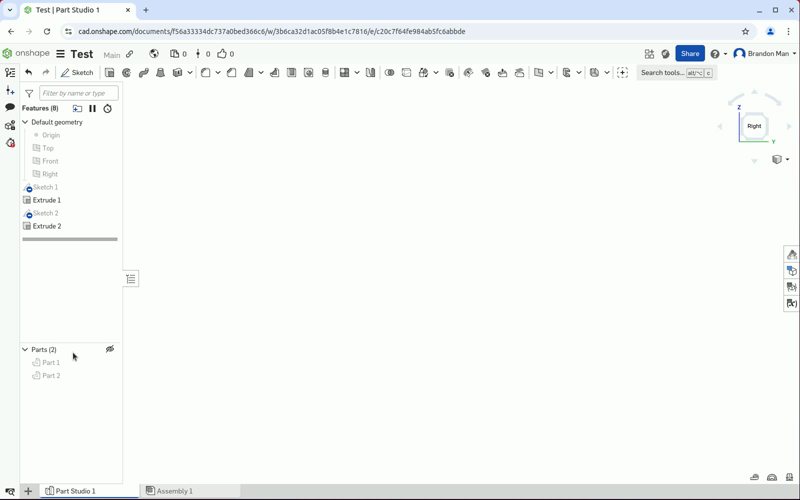
mouse_move(73, 352)
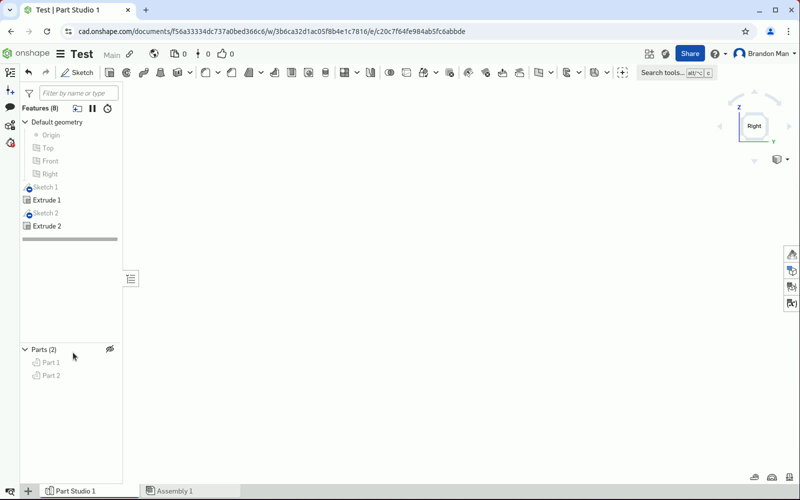
key(shift+y)
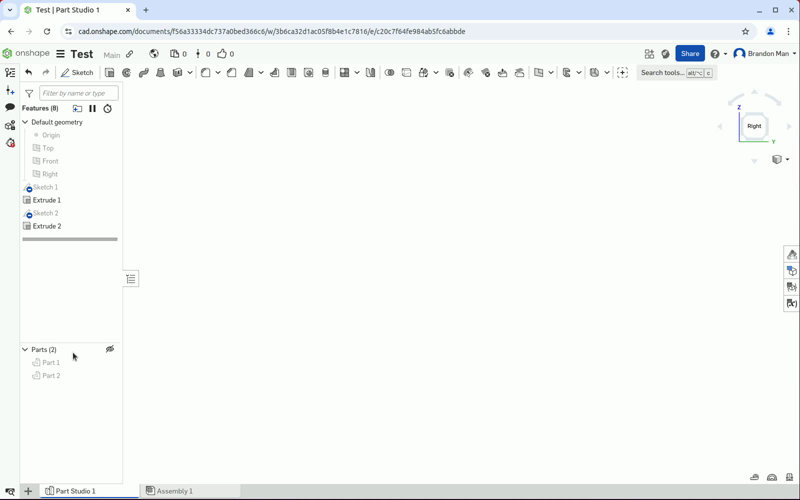
key(shift+s)
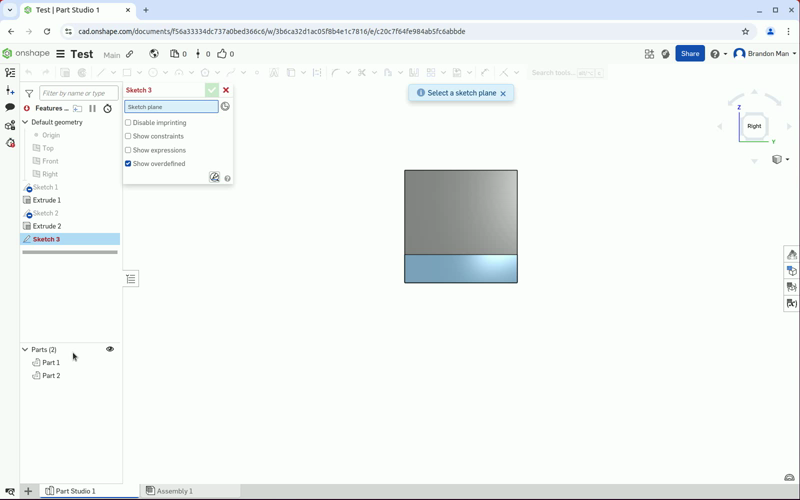
mouse_move(73, 176)
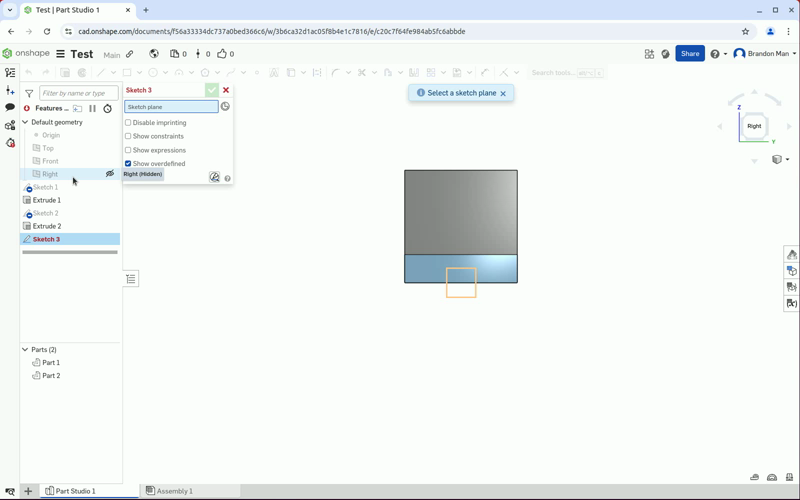
click(73, 176)
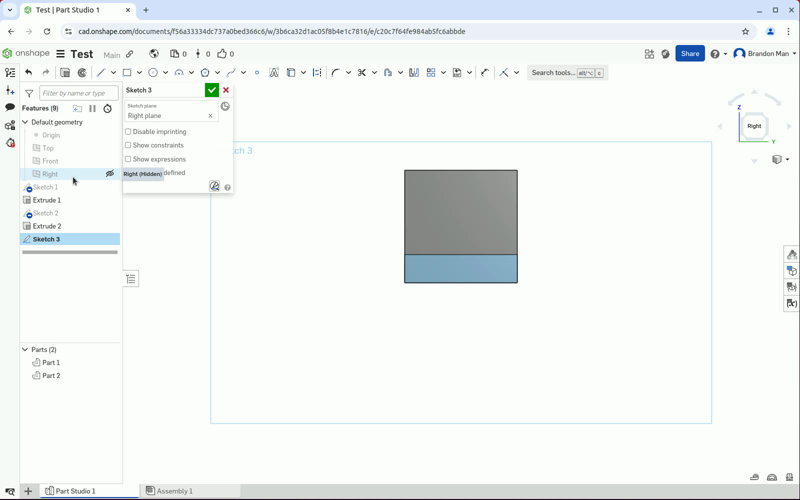
mouse_move(73, 352)
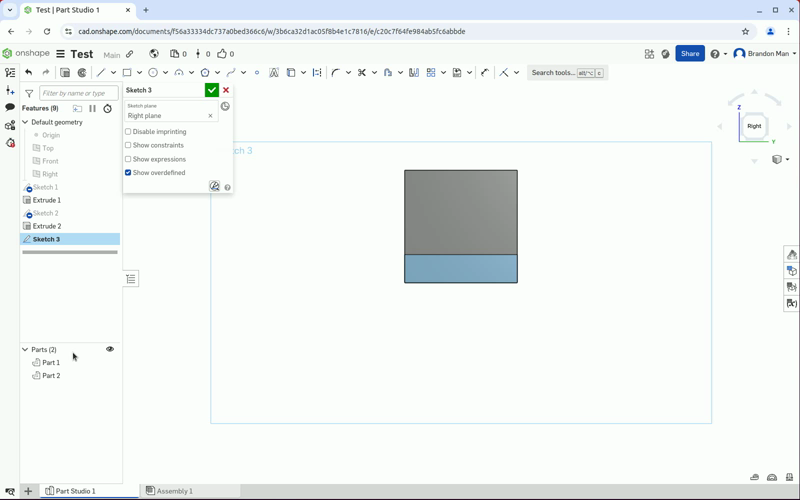
key(y)
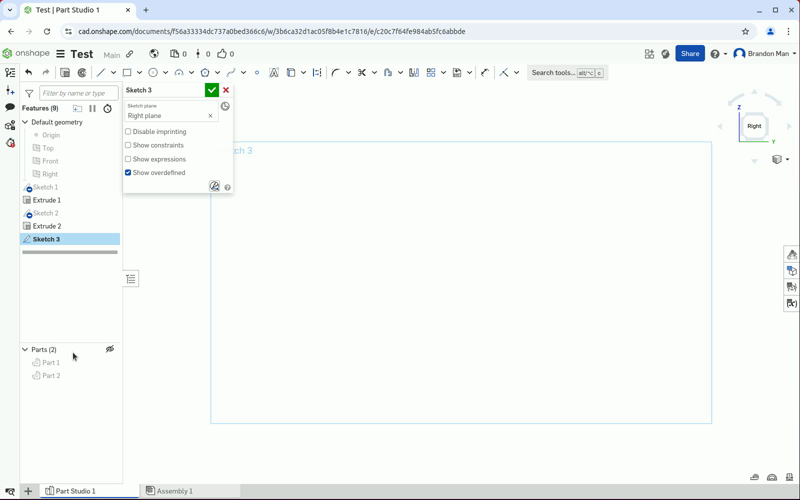
key(c)
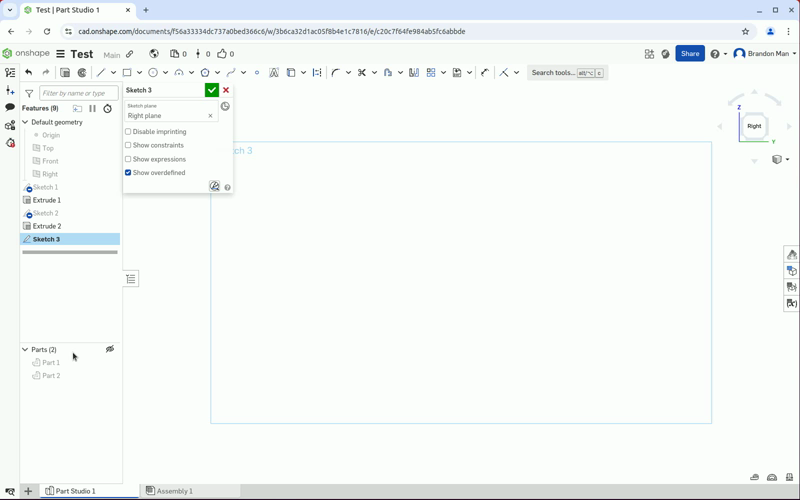
key_down(shift)
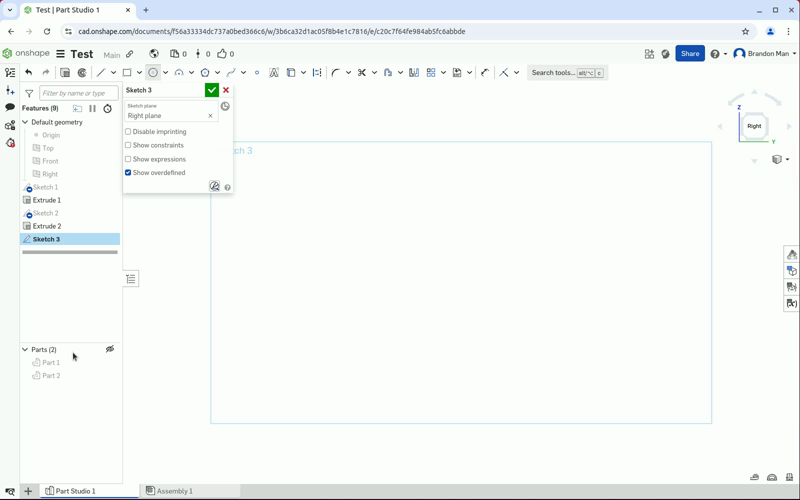
mouse_move(461, 211)
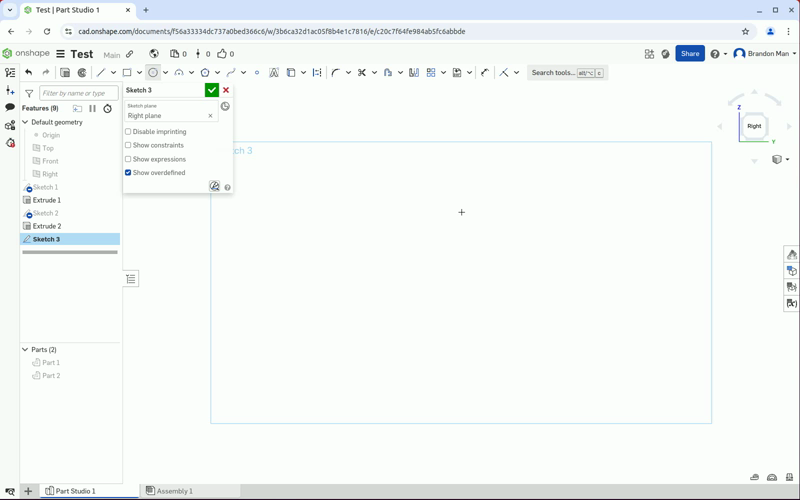
click(461, 211)
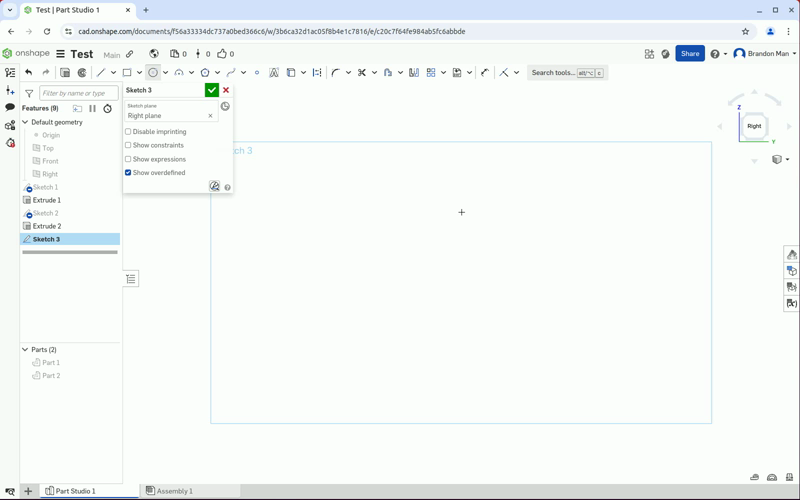
key_up(shift)
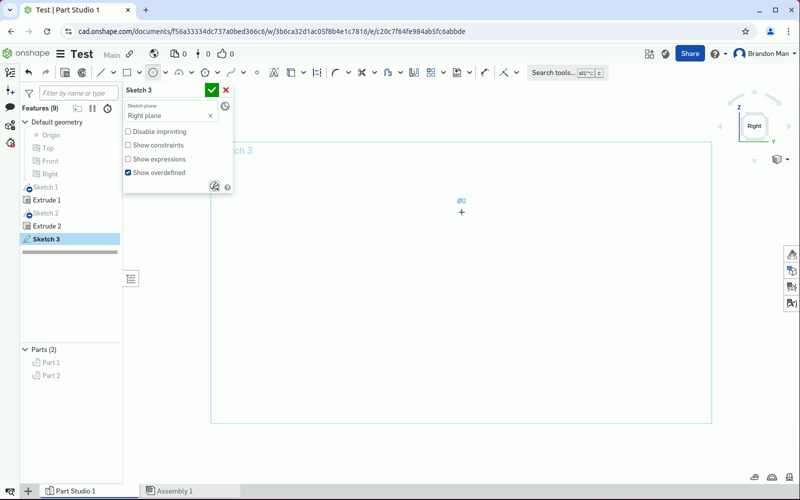
mouse_move(477, 211)
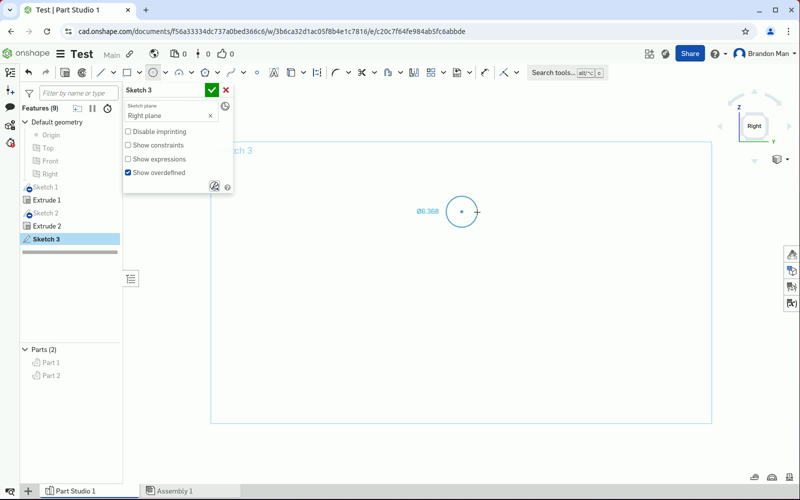
click(477, 211)
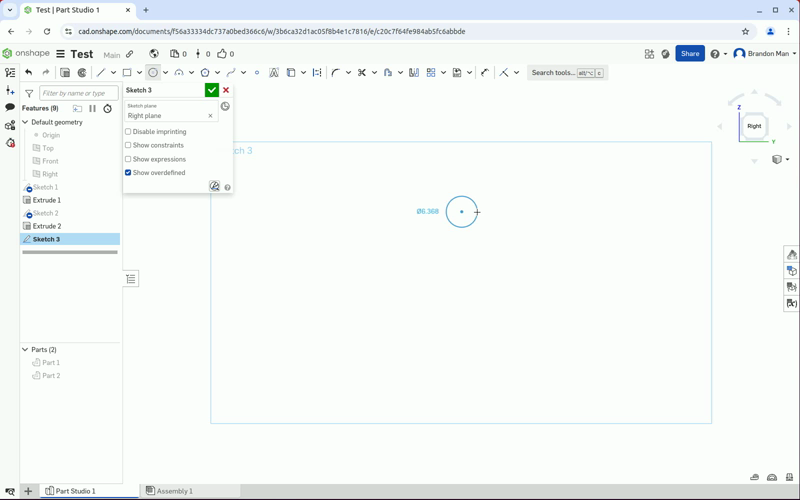
key(esc)
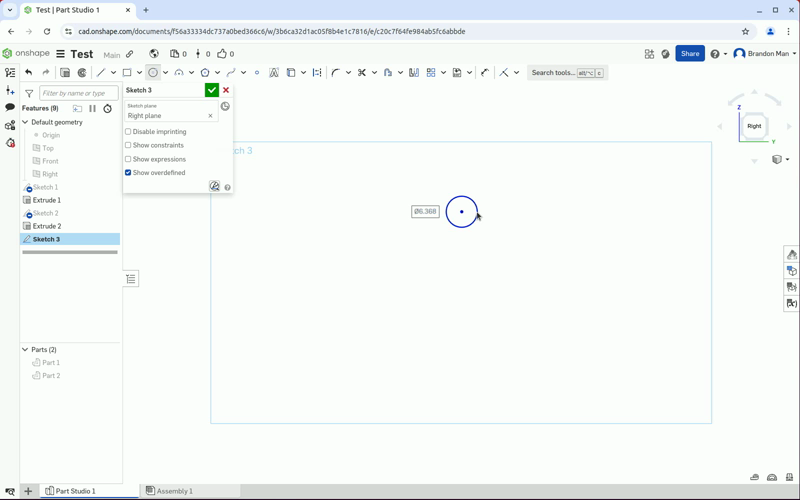
mouse_move(456, 222)
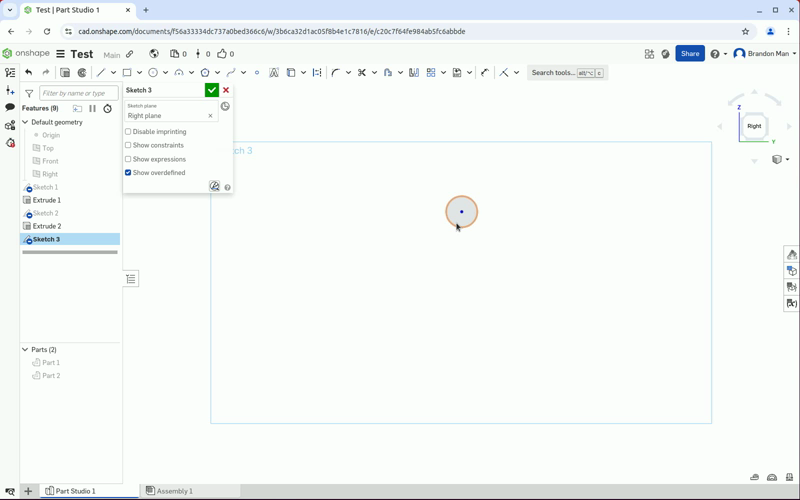
scroll(6)
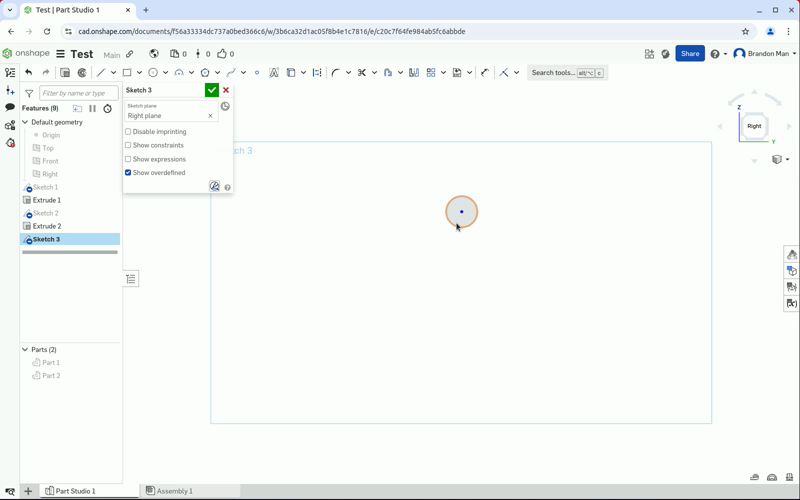
scroll(6)
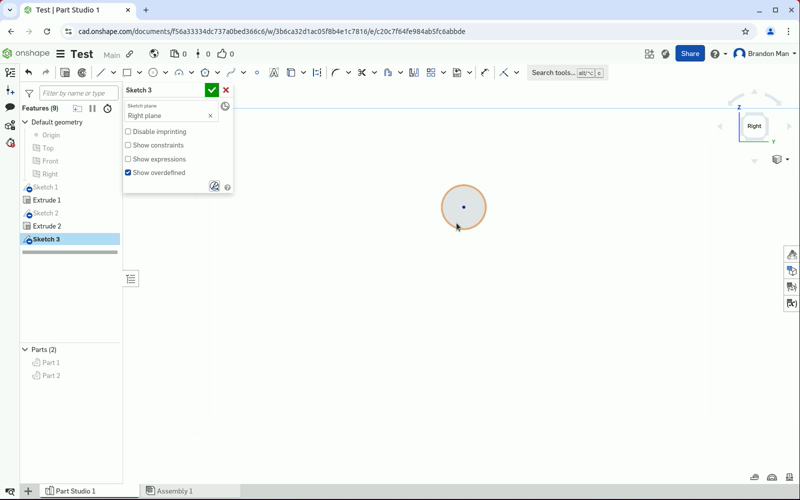
scroll(6)
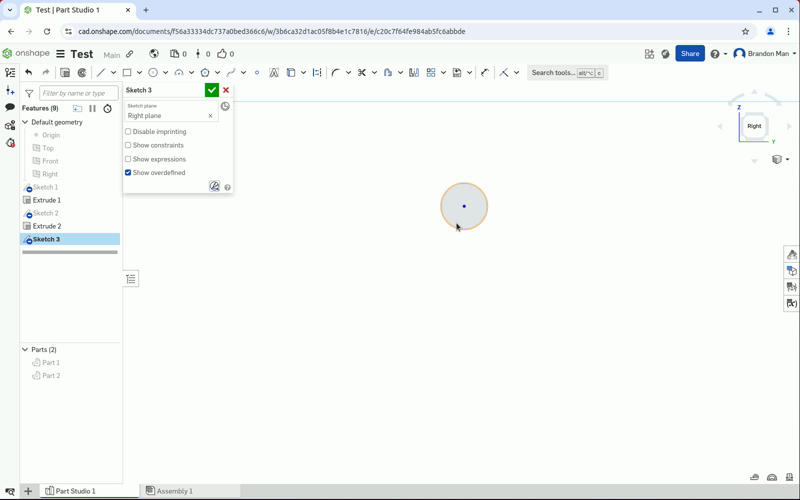
scroll(6)
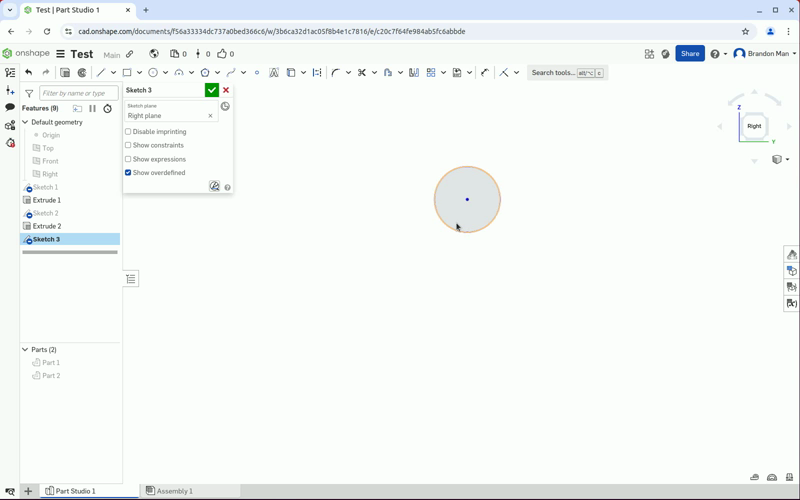
scroll(6)
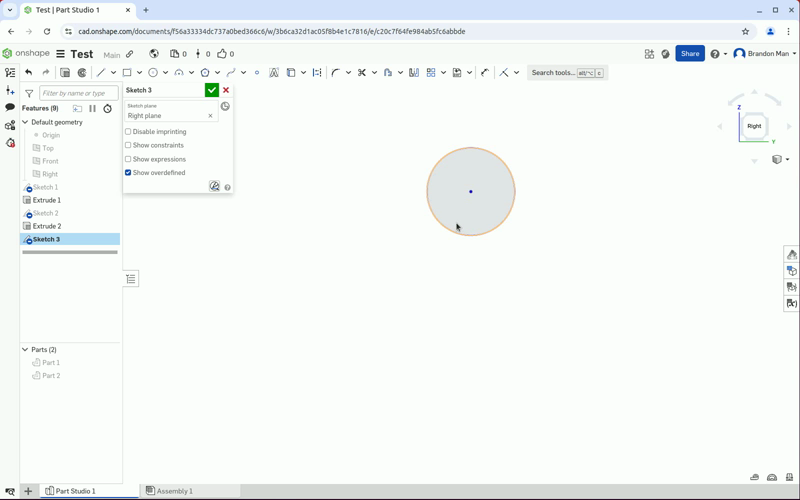
scroll(6)
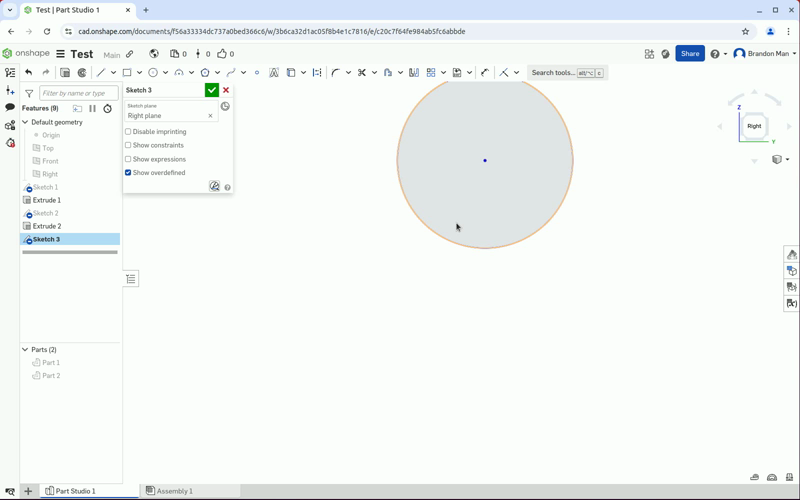
scroll(6)
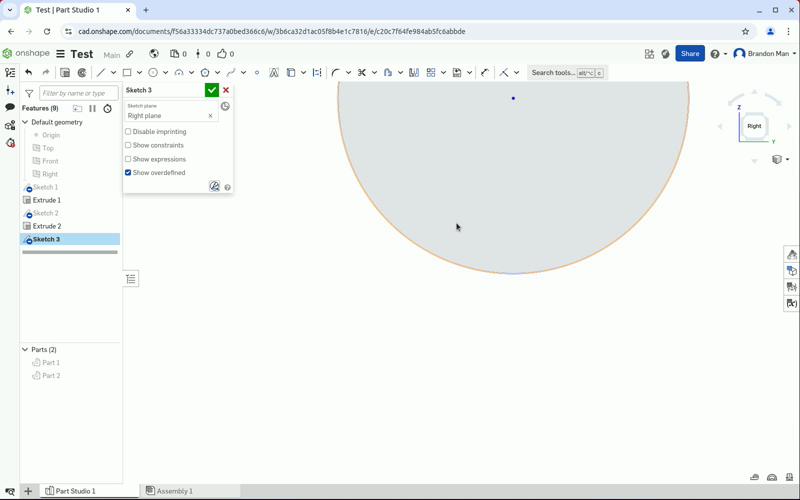
click(456, 222)
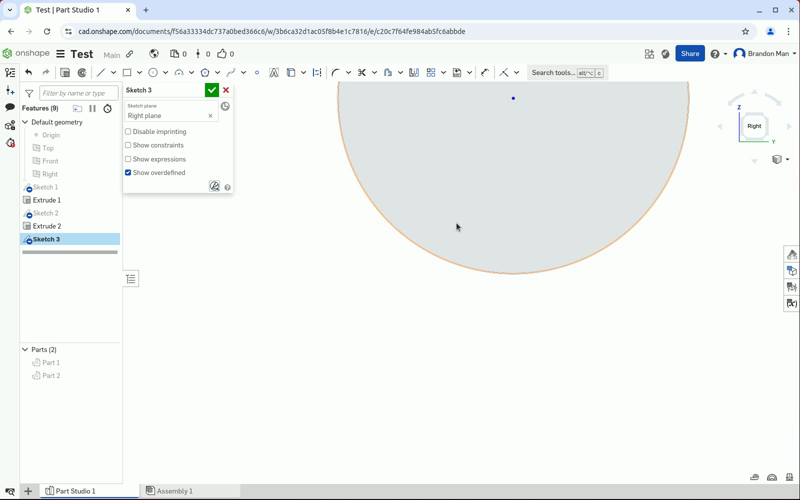
scroll(-6)
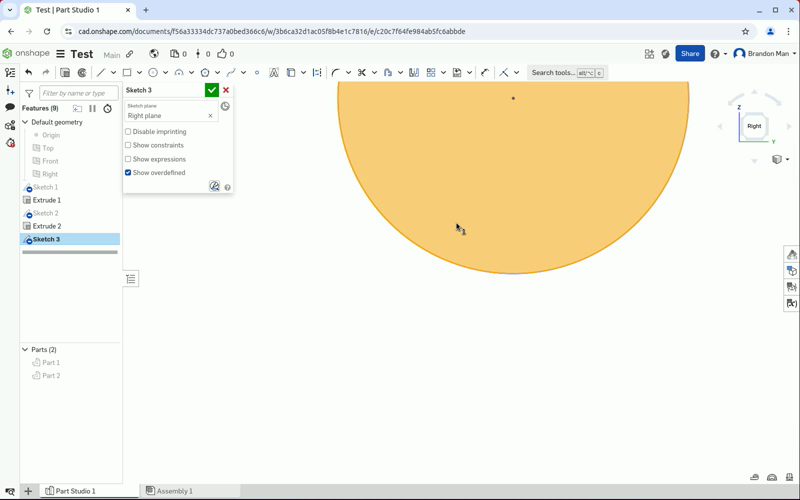
scroll(-6)
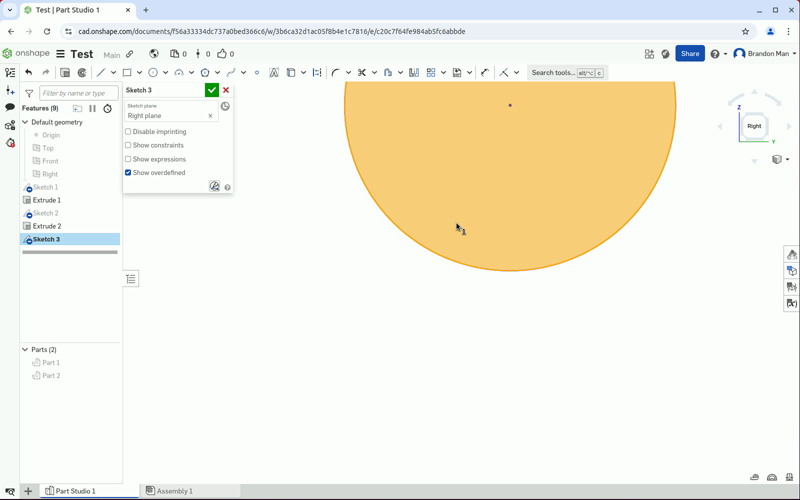
scroll(-6)
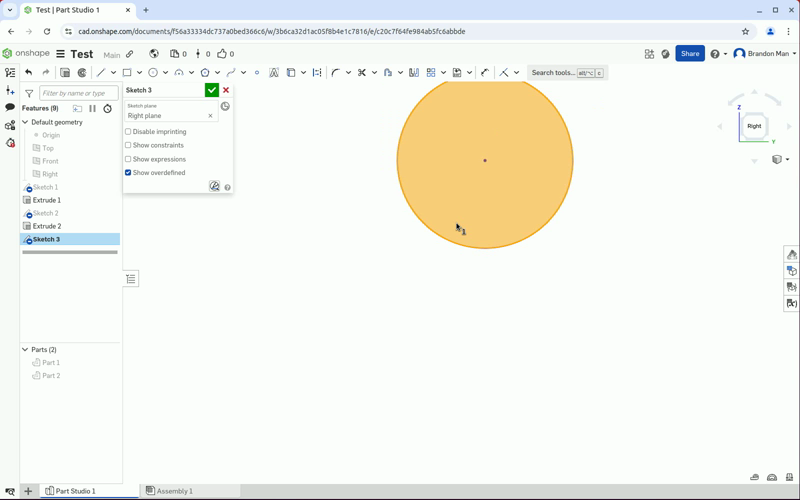
scroll(-6)
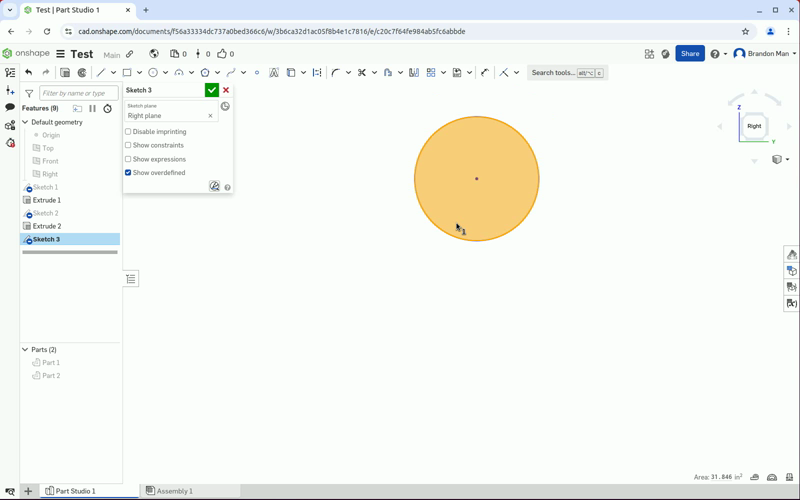
scroll(-6)
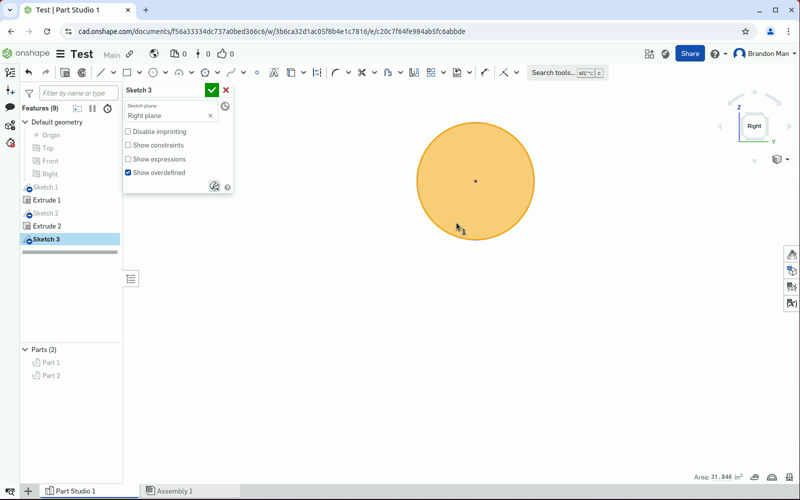
scroll(-6)
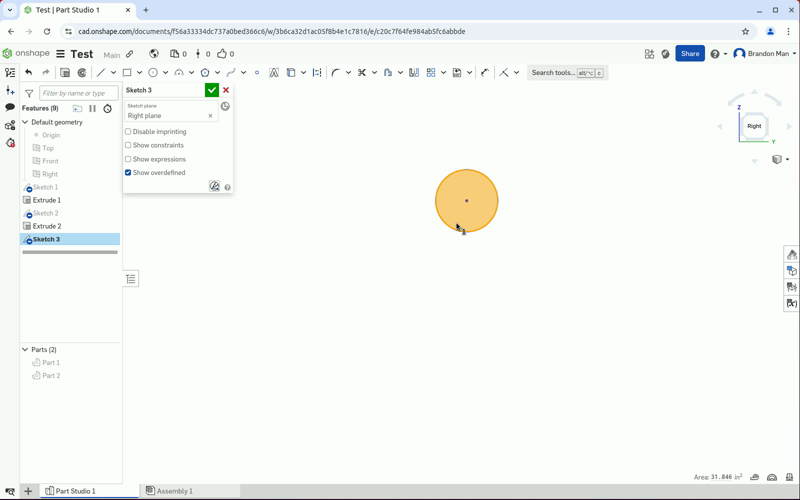
scroll(-6)
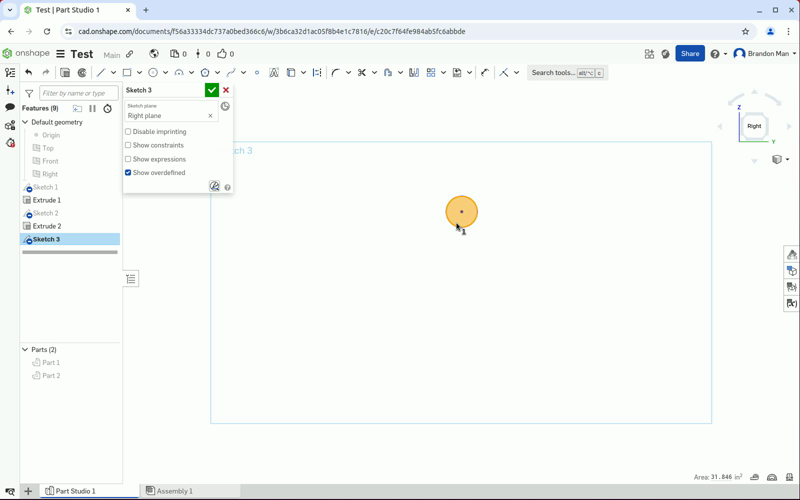
mouse_move(73, 352)
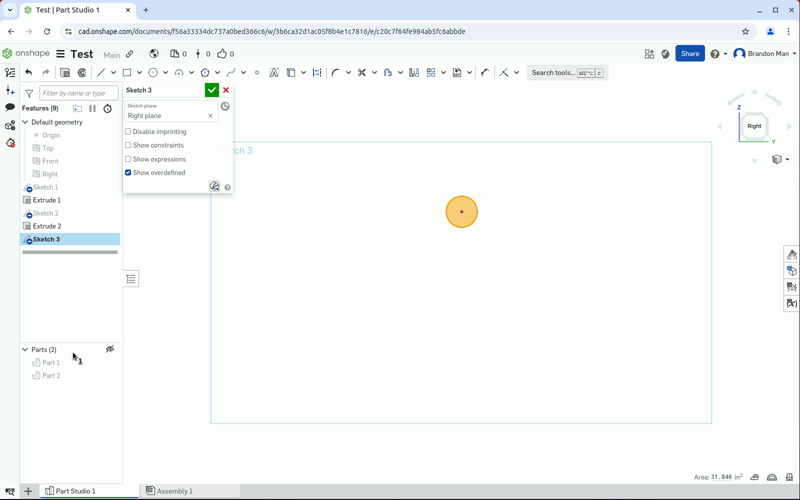
key(shift+y)
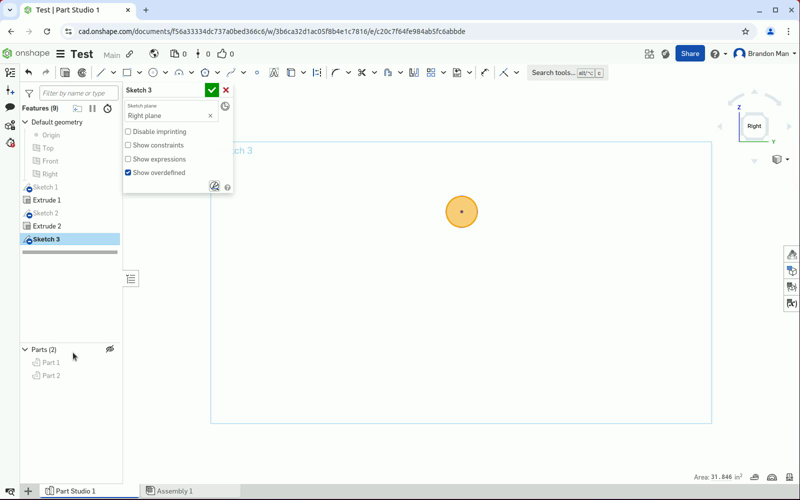
key(shift+e)
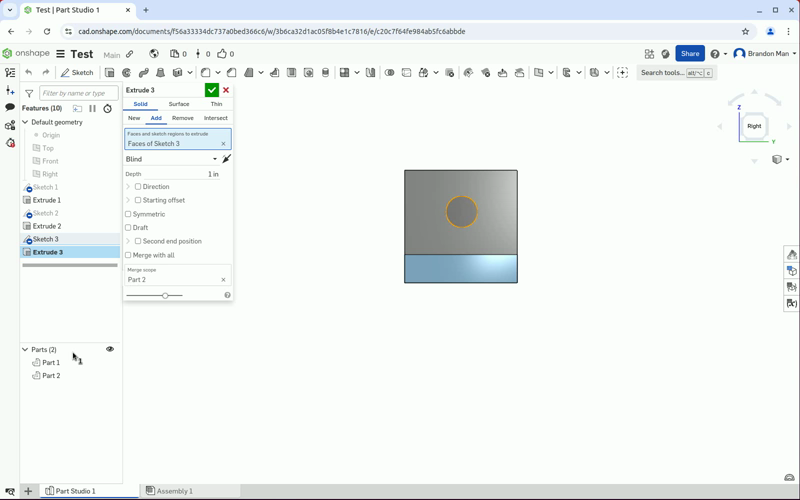
mouse_move(143, 106)
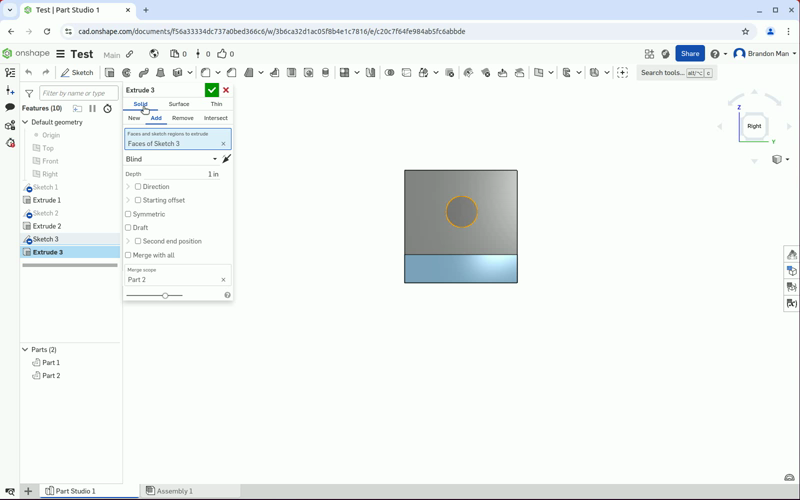
click(143, 106)
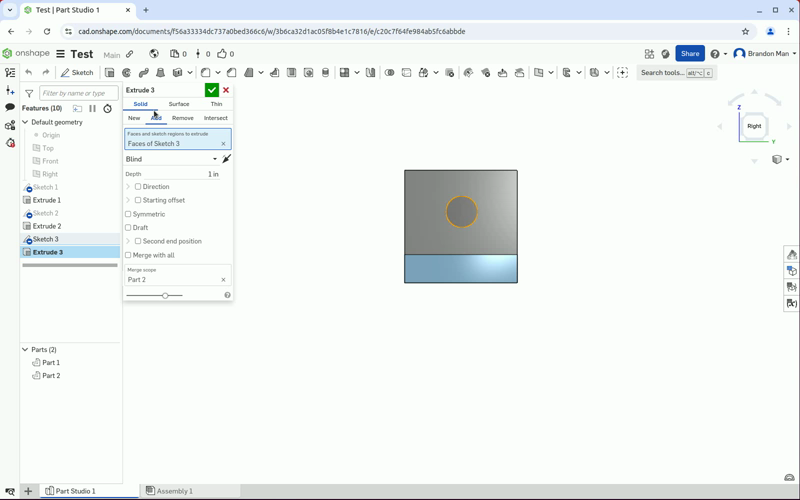
mouse_move(186, 120)
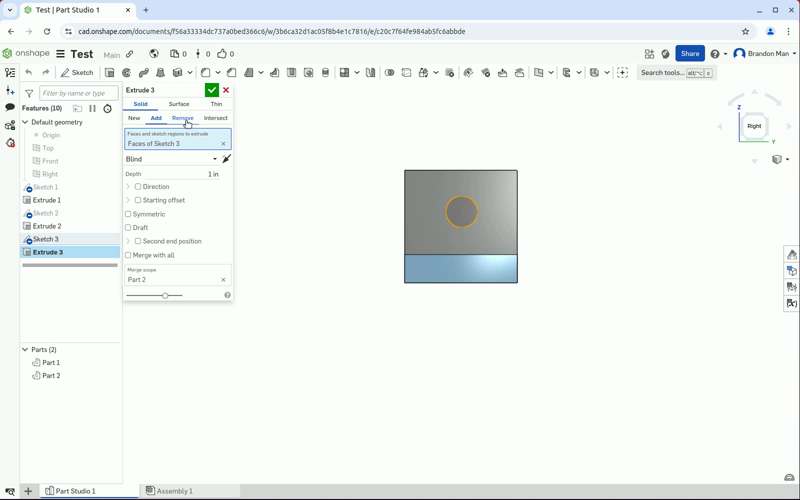
click(186, 120)
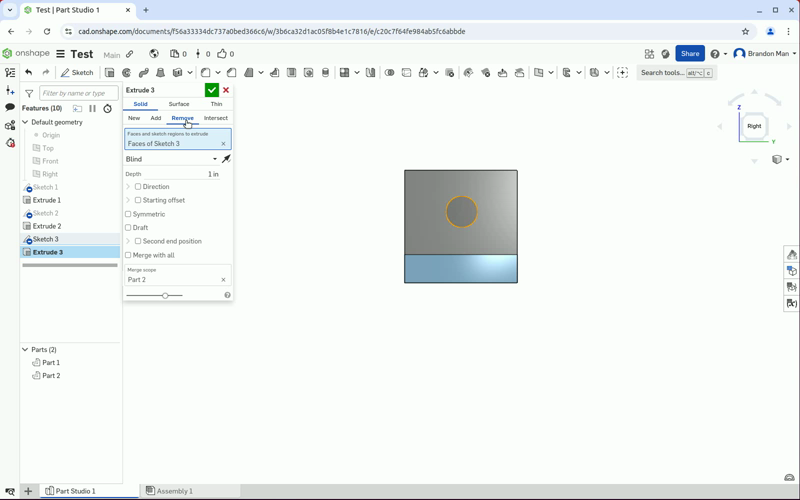
key(tab, 4)
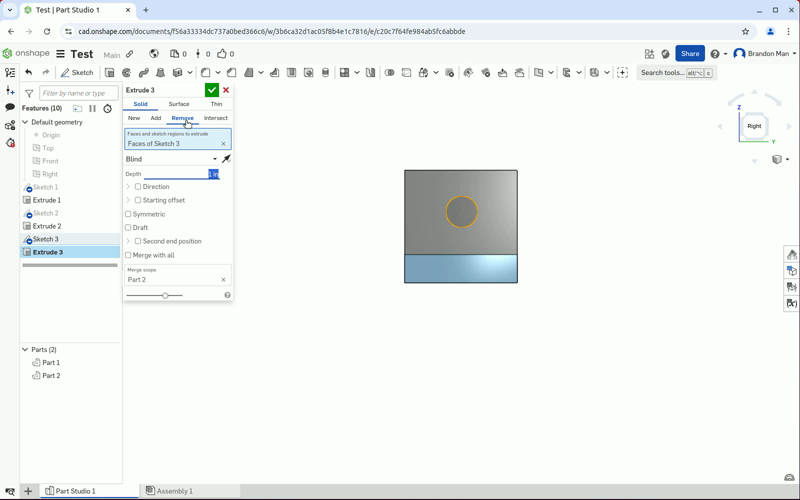
text(18.775)
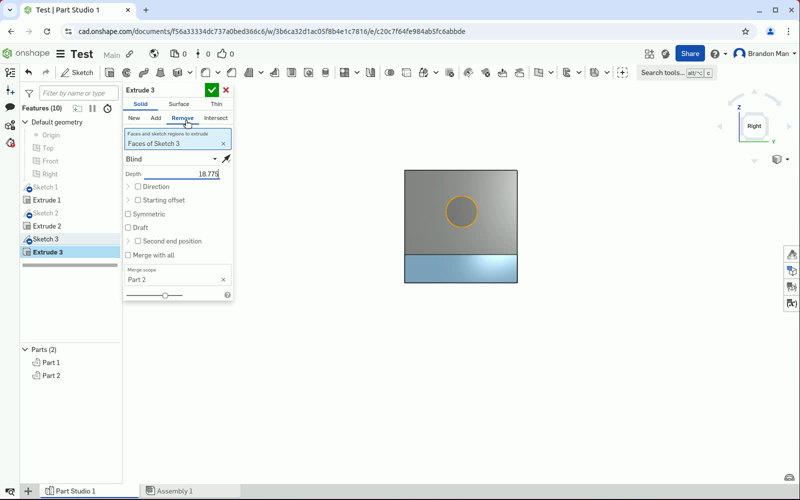
key(tab, 6)
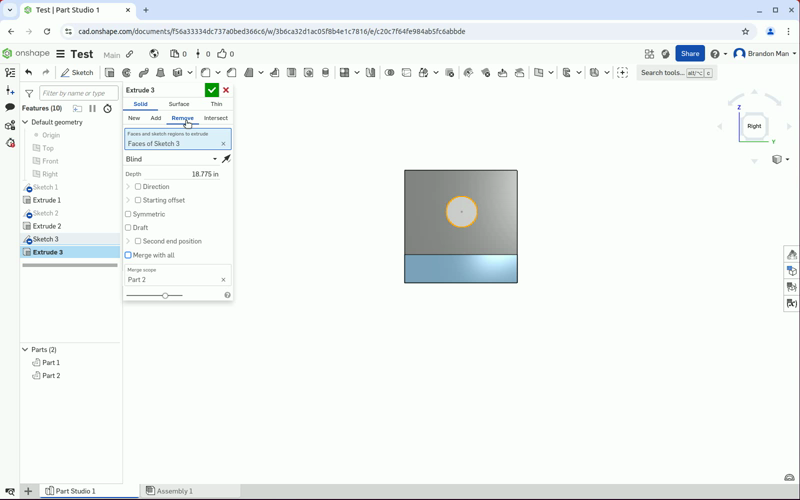
key(space)
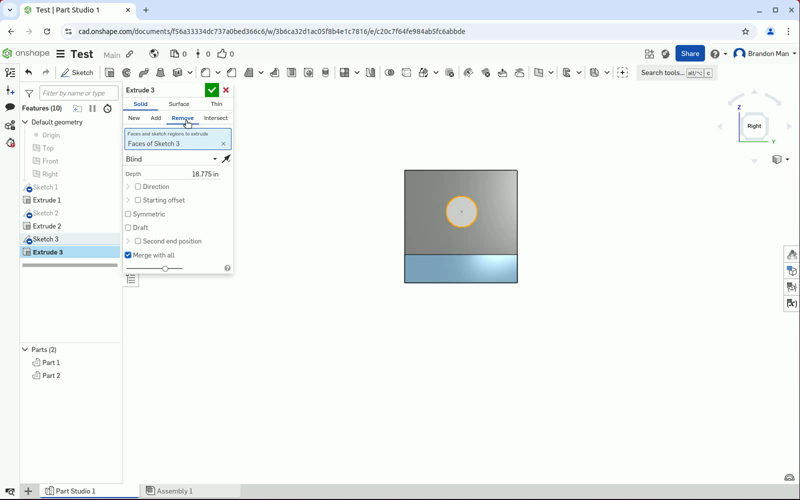
key(enter)
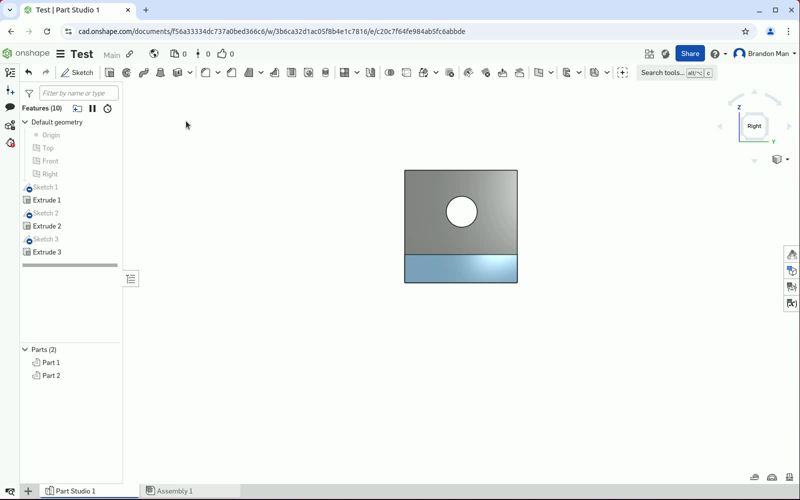
key(shift+h)
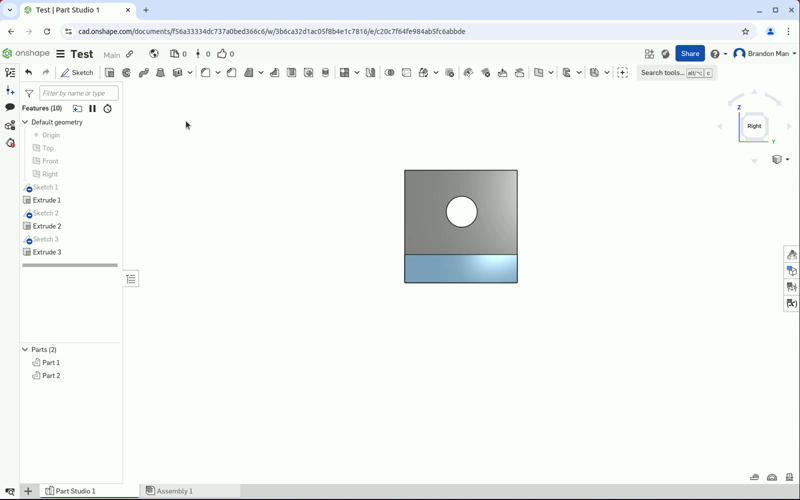
key(shift+h)
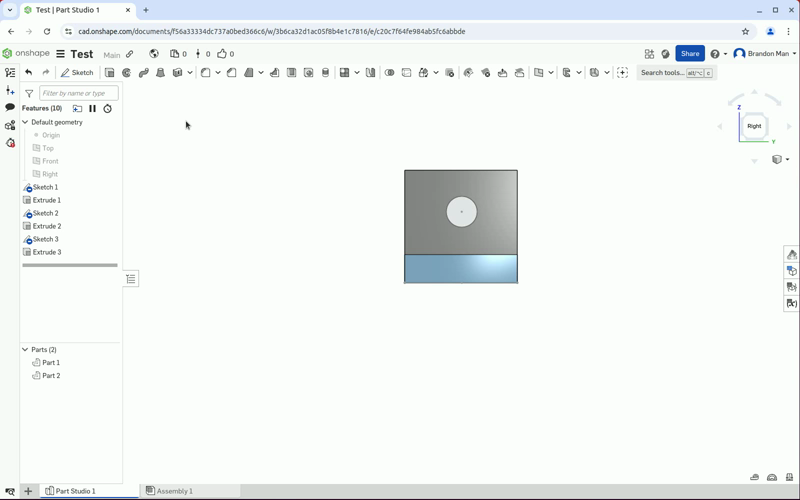
key(shift+7)
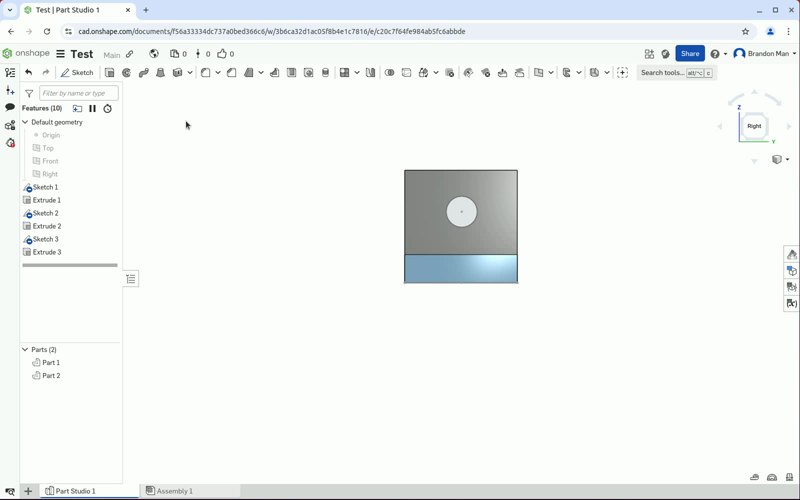
key(right, 2)
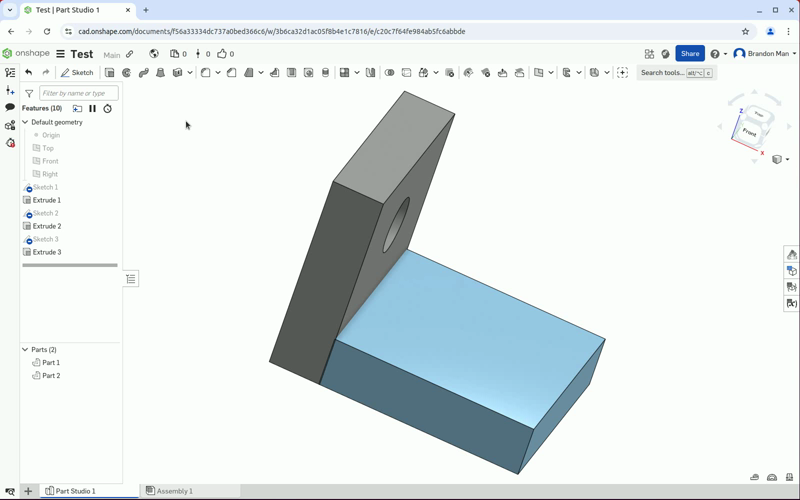
key(down, 2)
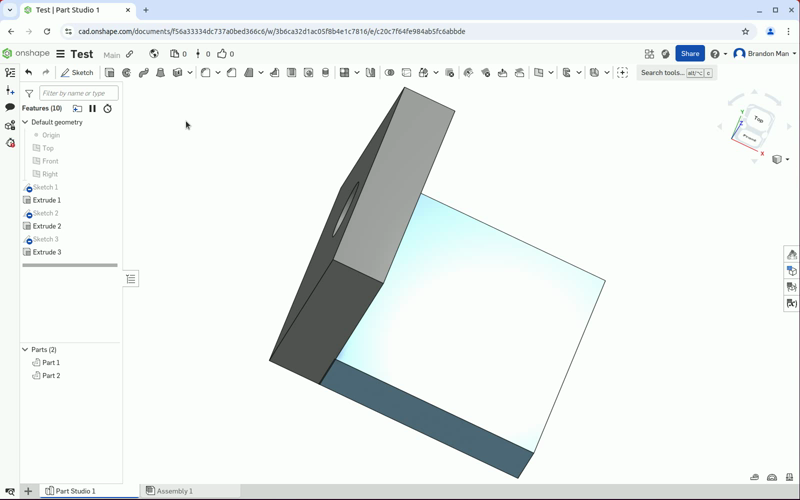
key(up, 2)
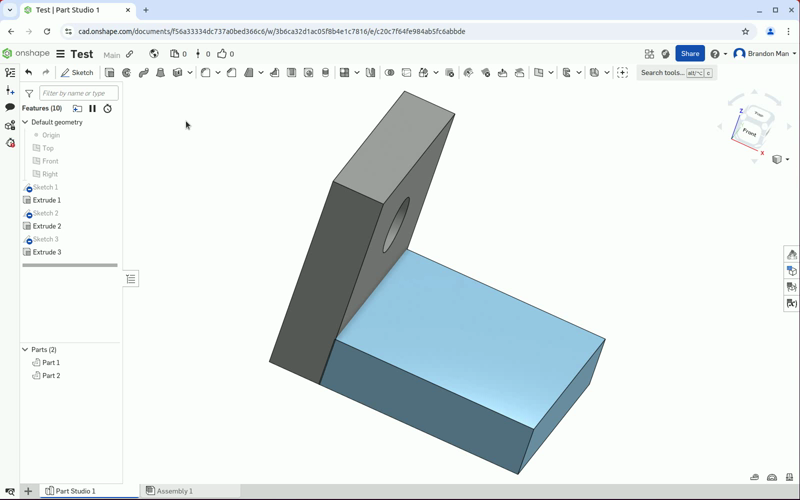
key(left, 2)
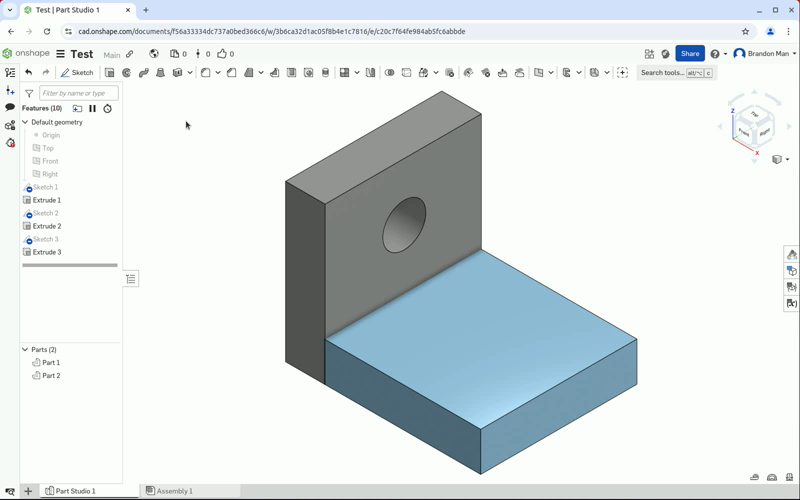
mouse_move(73, 189)
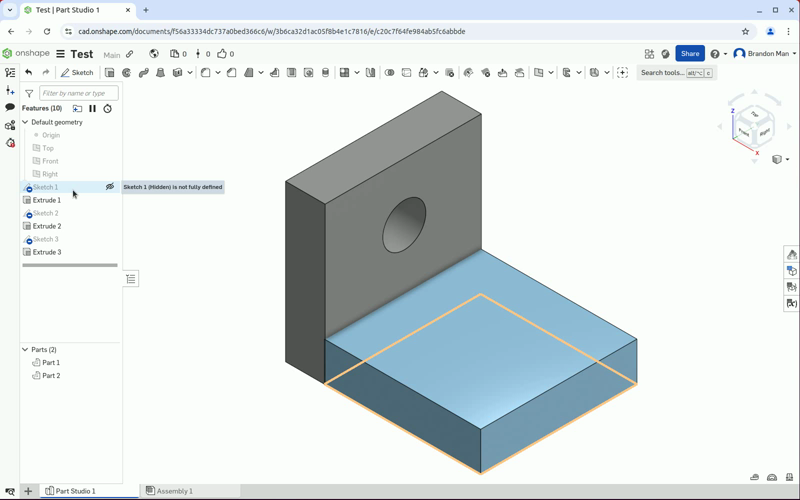
click(73, 189)